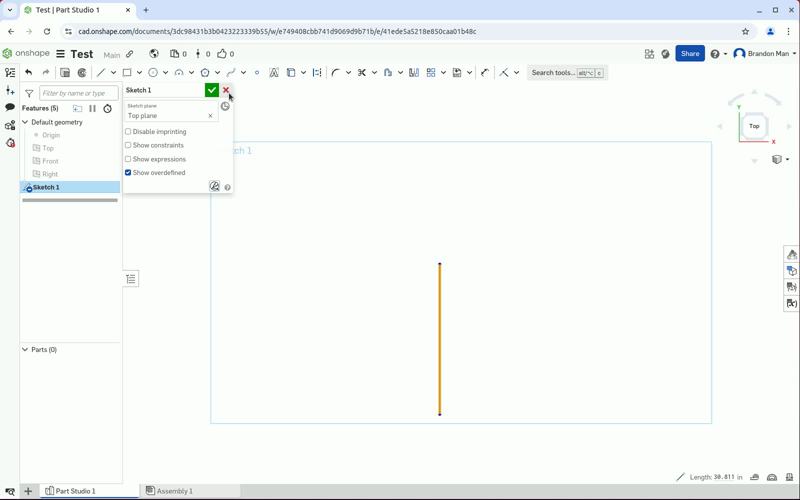
key(shift+h)
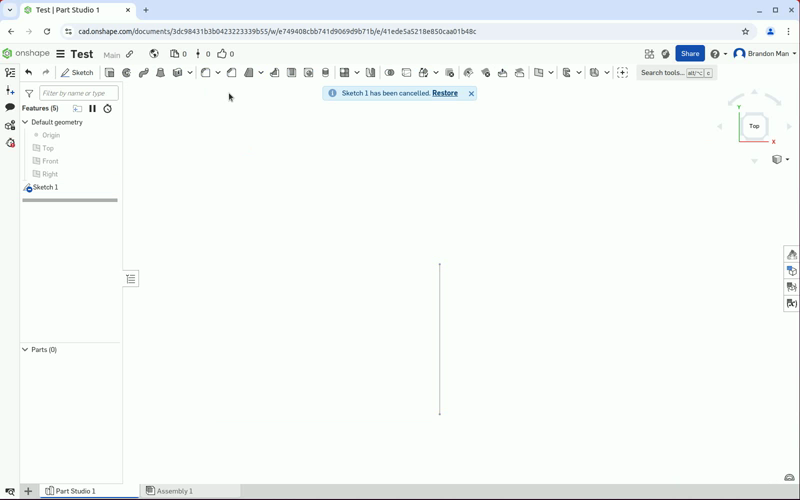
key(shift+s)
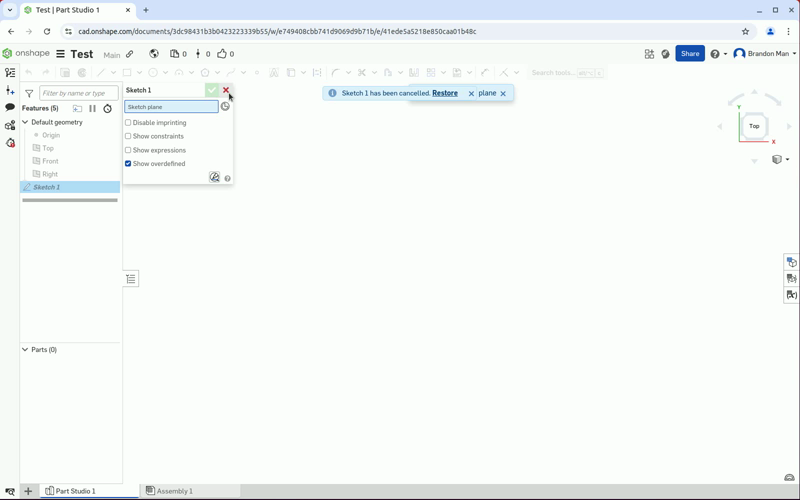
mouse_move(73, 150)
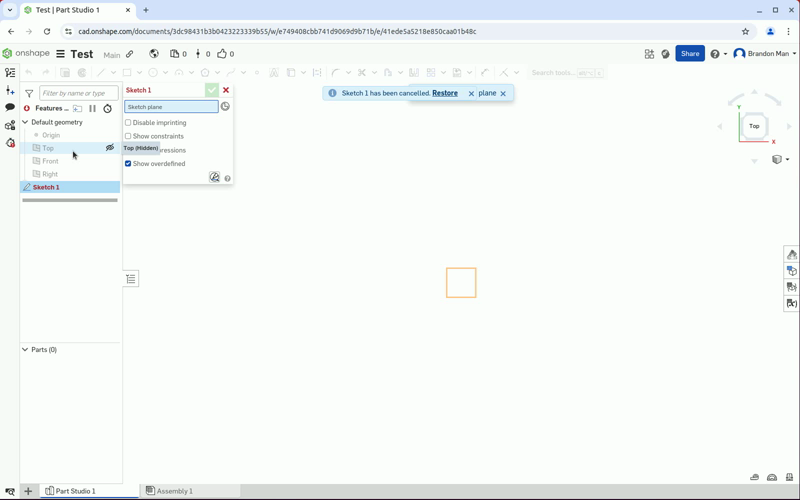
click(73, 150)
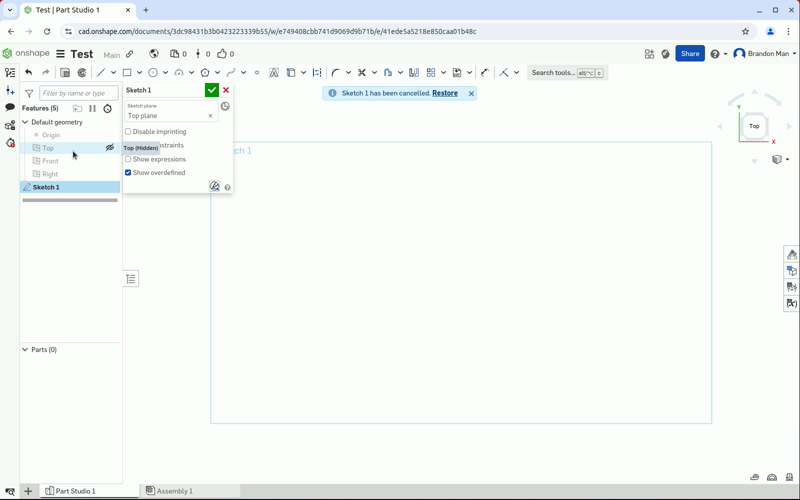
mouse_move(73, 352)
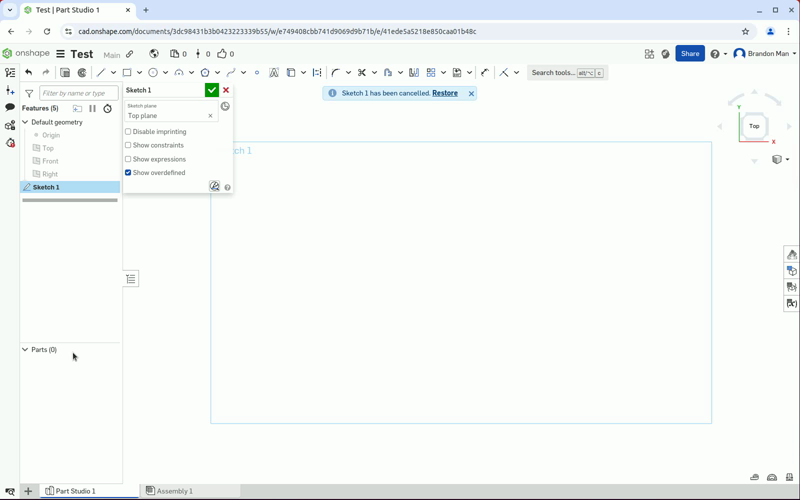
key(y)
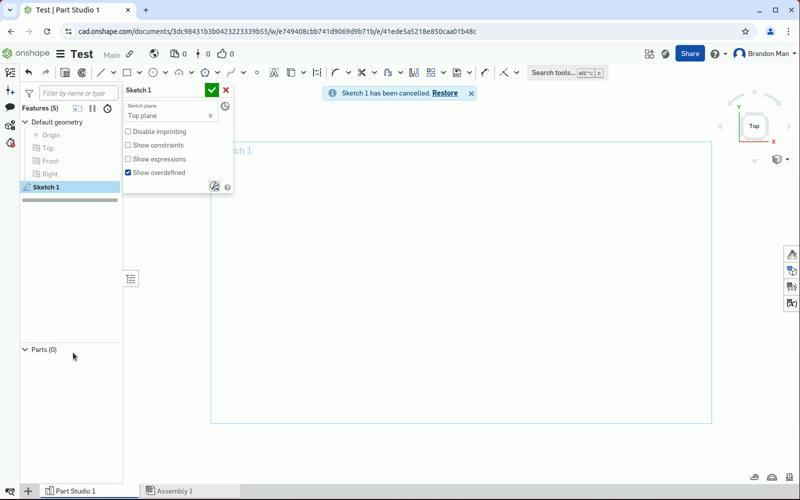
key(l)
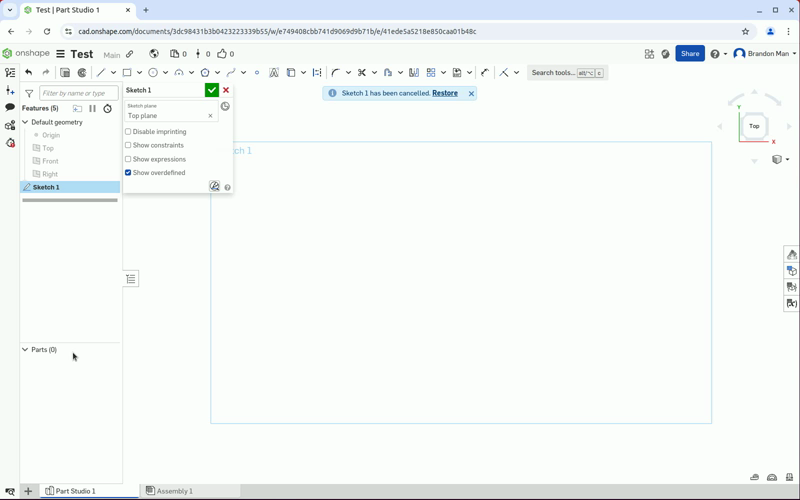
key_down(shift)
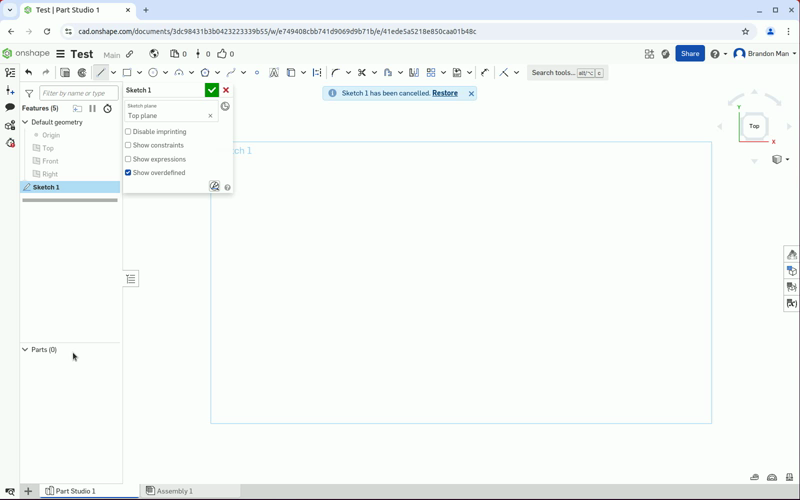
mouse_move(407, 316)
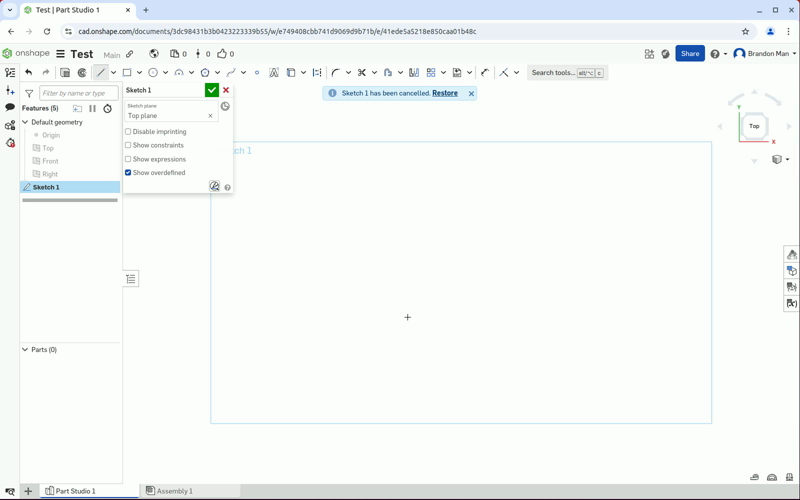
click(407, 316)
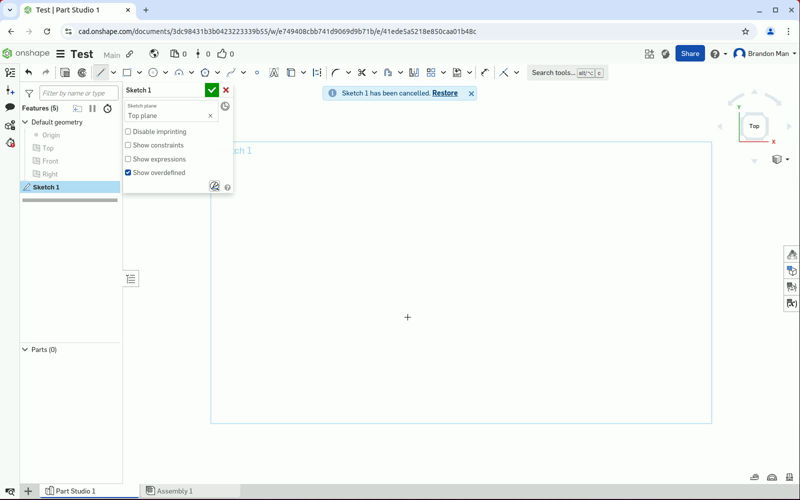
key_up(shift)
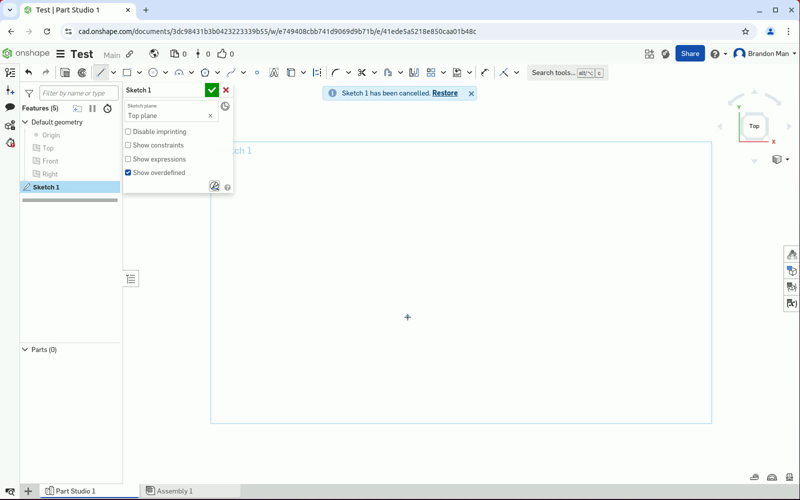
key_down(shift)
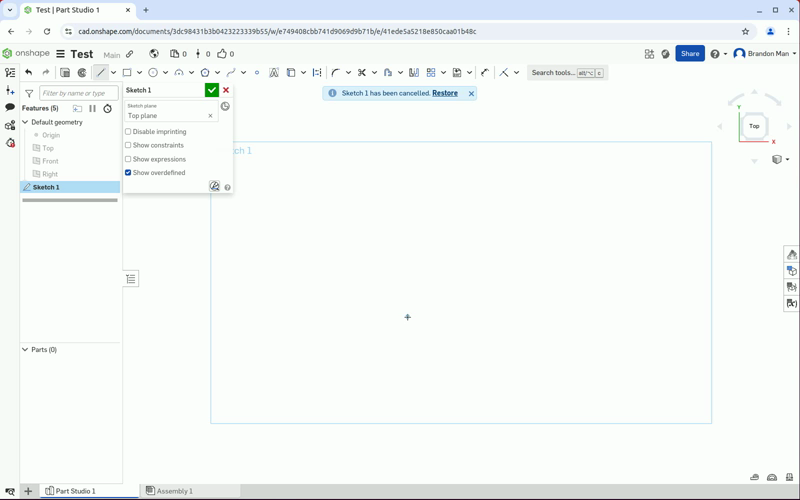
mouse_move(511, 316)
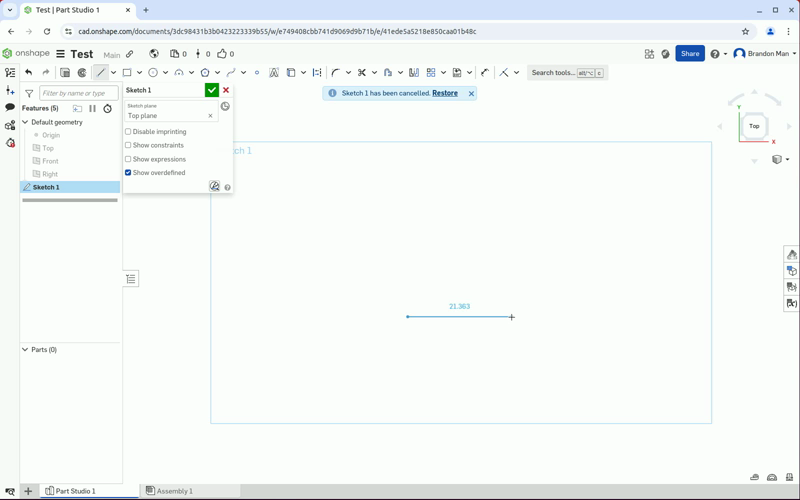
click(511, 316)
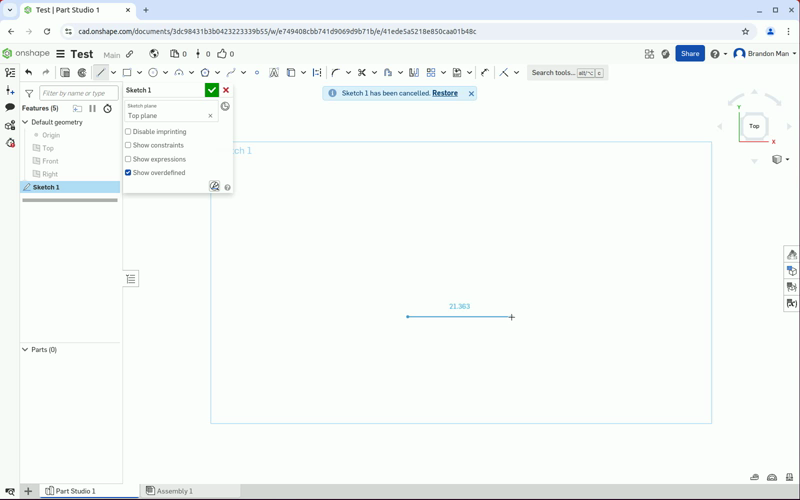
key_up(shift)
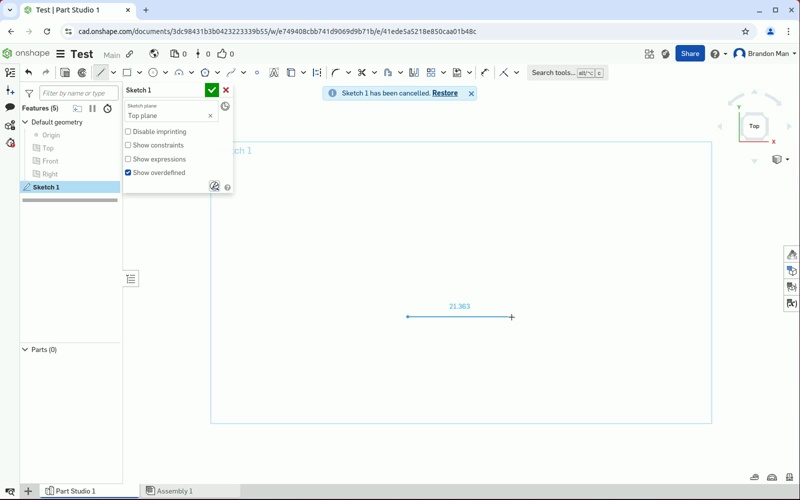
key(esc)
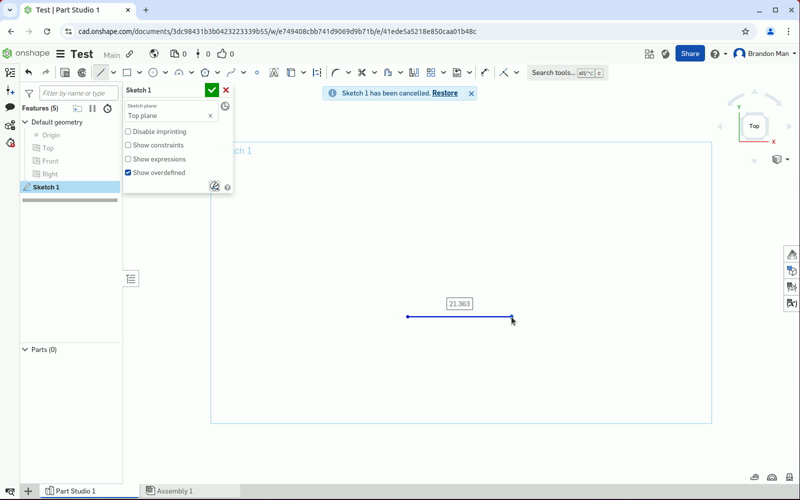
key(a)
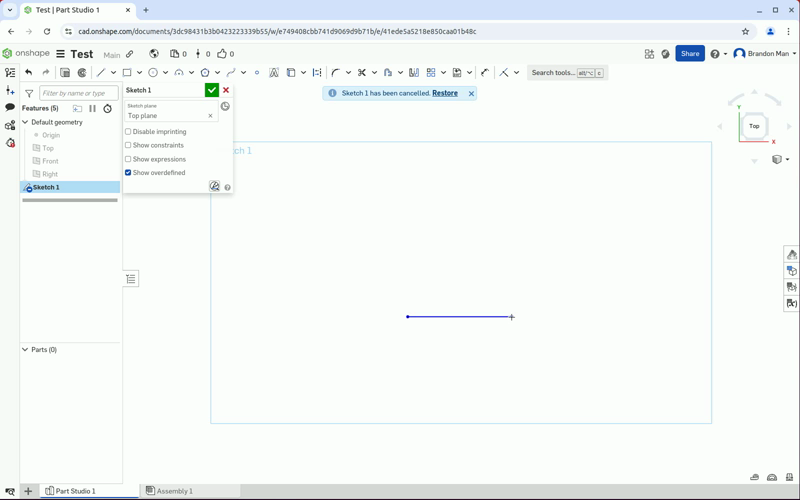
mouse_move(511, 316)
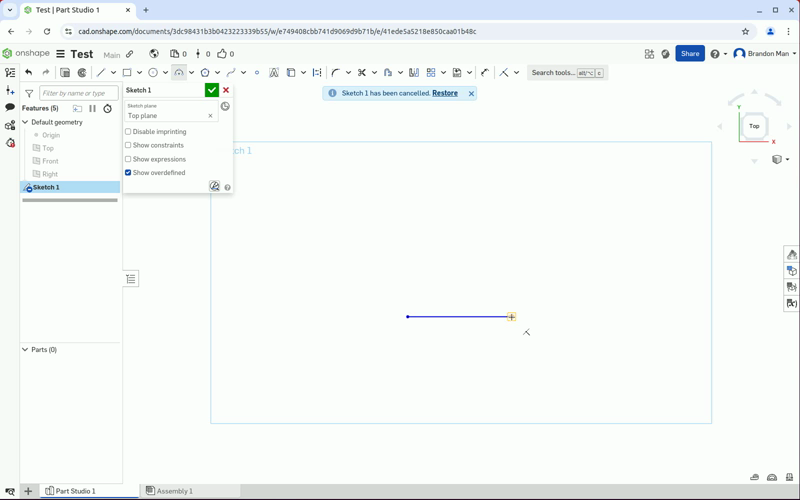
click(511, 316)
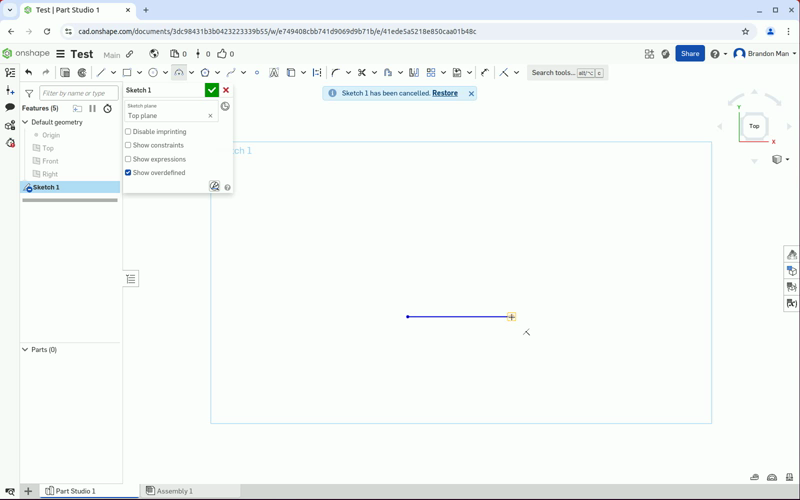
mouse_move(407, 316)
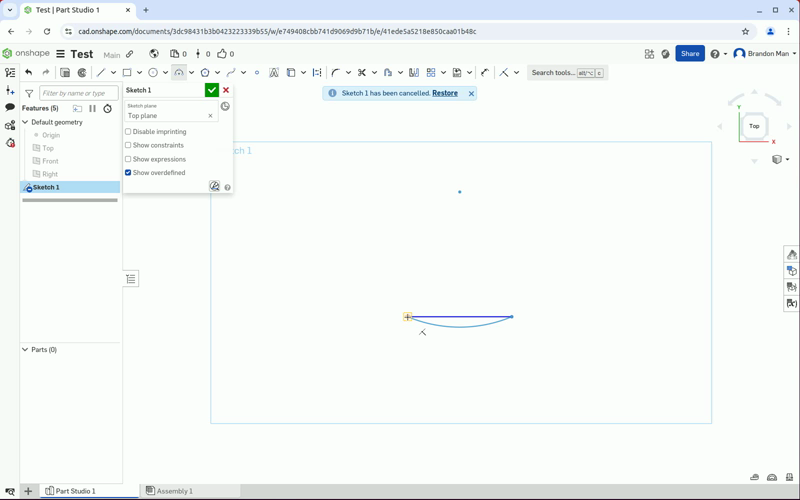
click(407, 316)
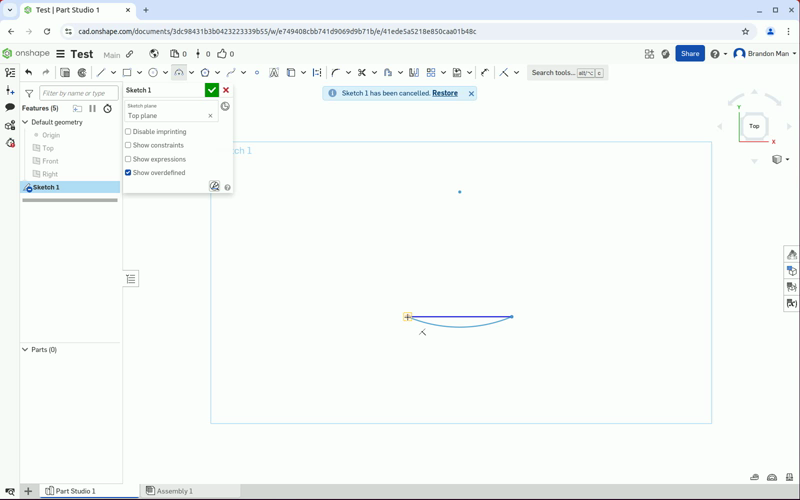
key_down(shift)
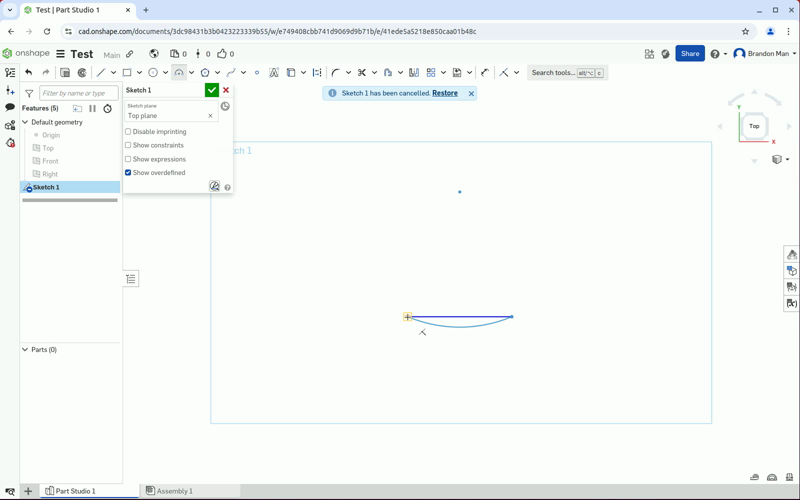
mouse_move(459, 219)
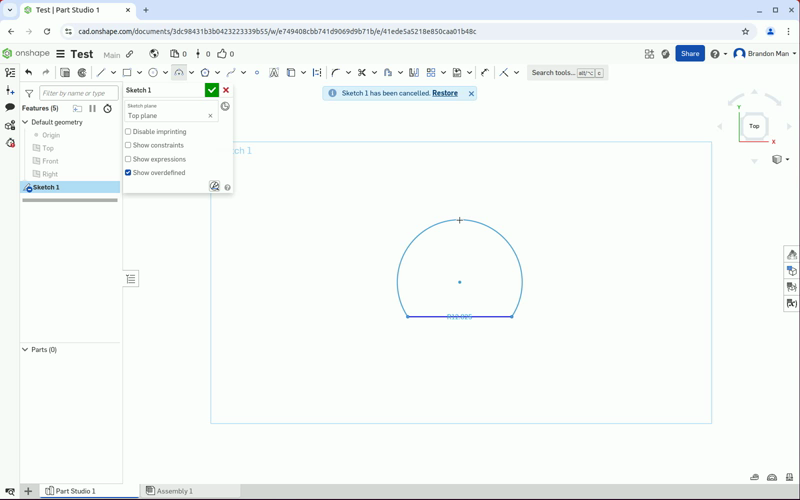
click(459, 219)
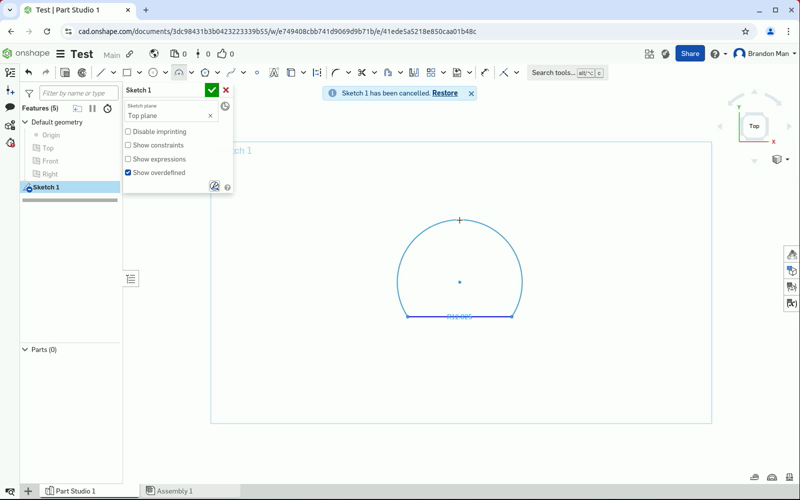
key_up(shift)
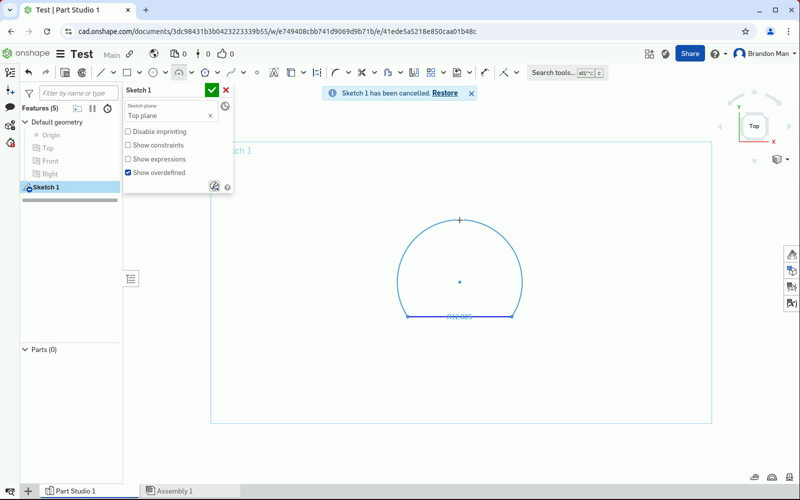
key(esc)
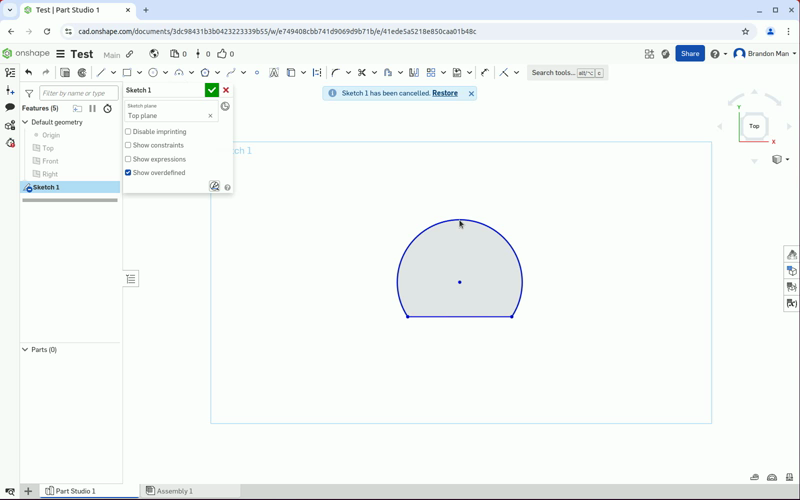
mouse_move(449, 300)
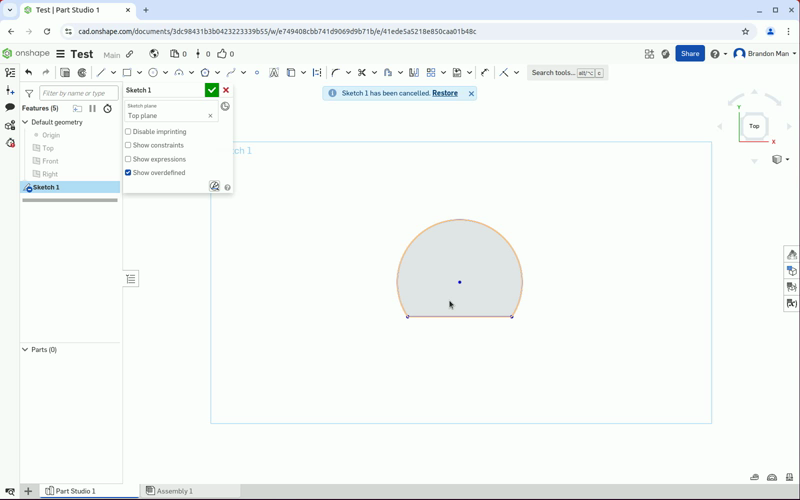
click(449, 300)
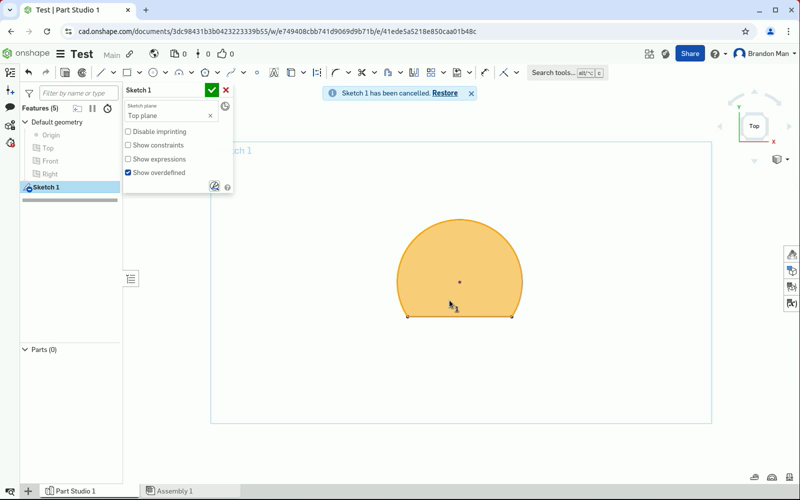
mouse_move(73, 352)
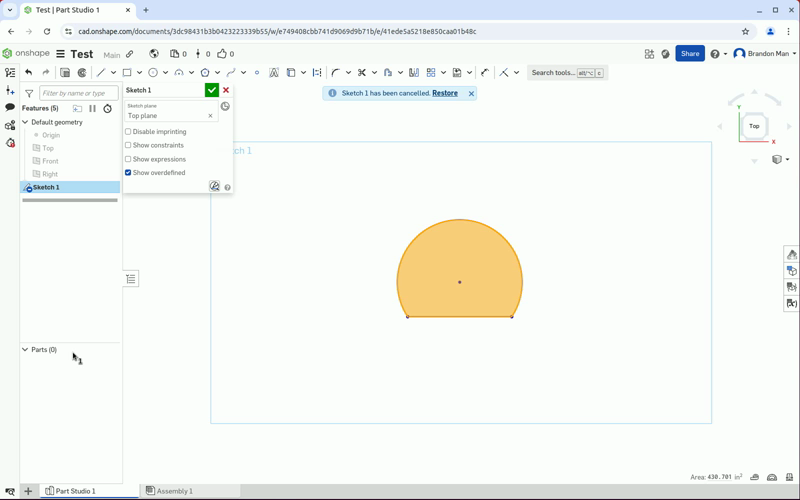
key(shift+y)
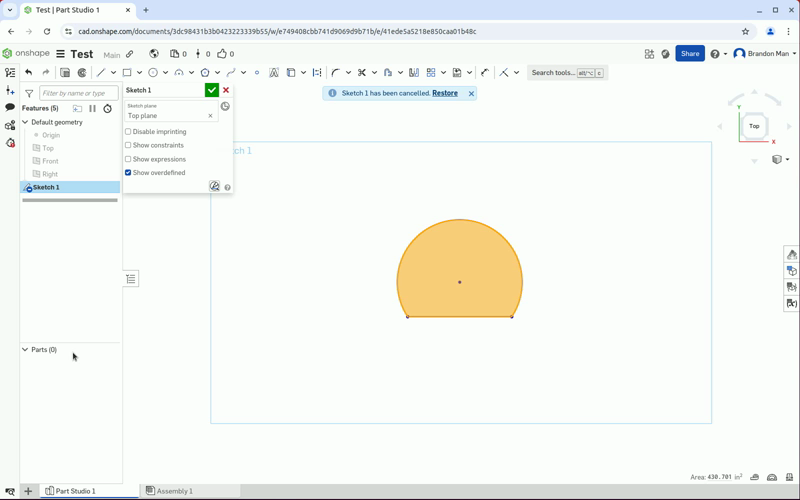
key(shift+e)
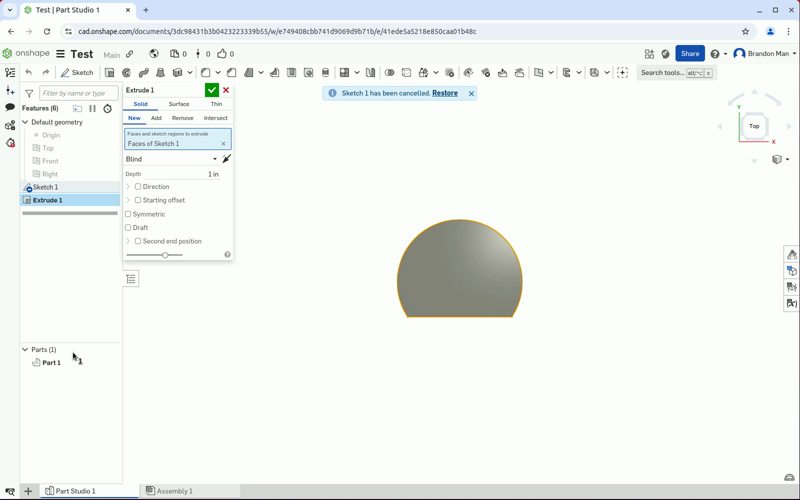
mouse_move(143, 106)
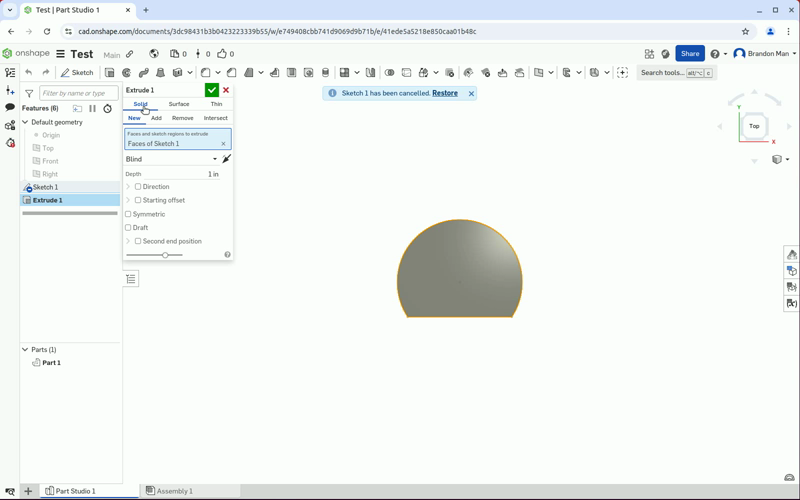
click(143, 106)
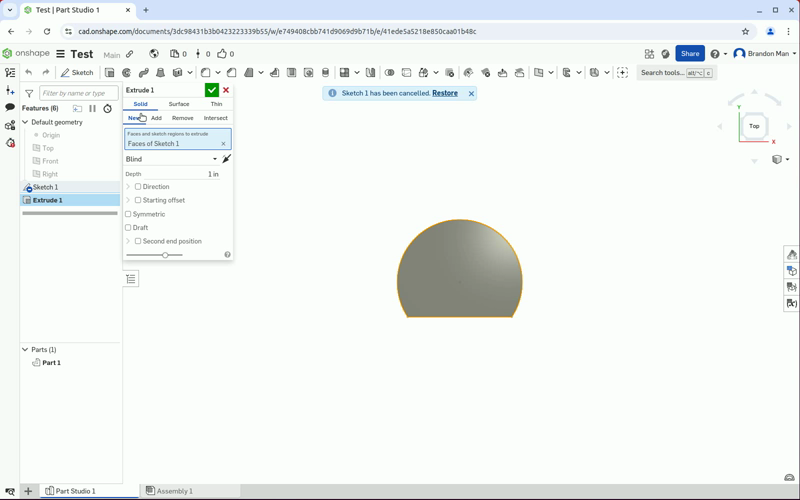
mouse_move(137, 120)
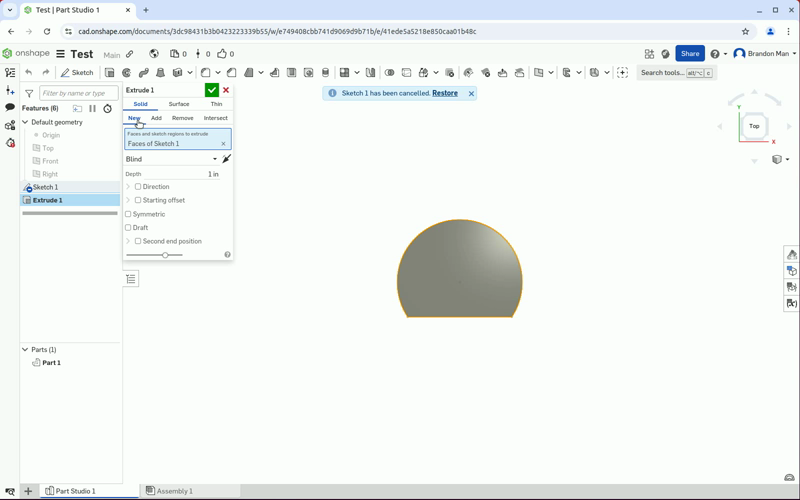
click(137, 120)
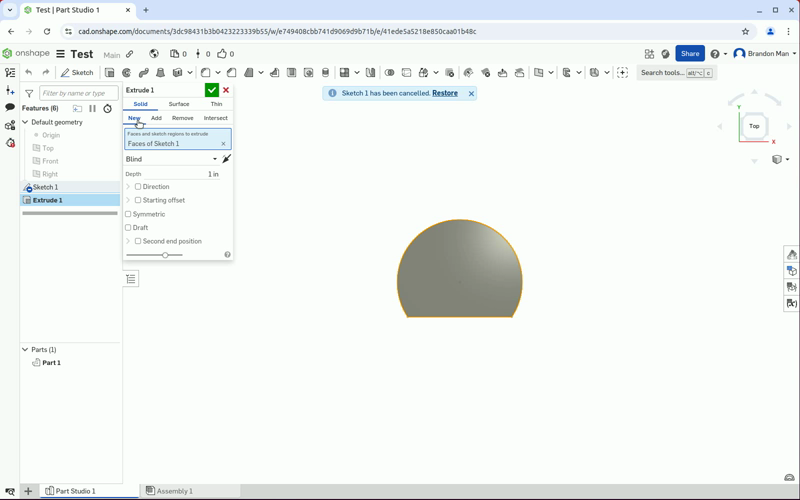
key(tab, 4)
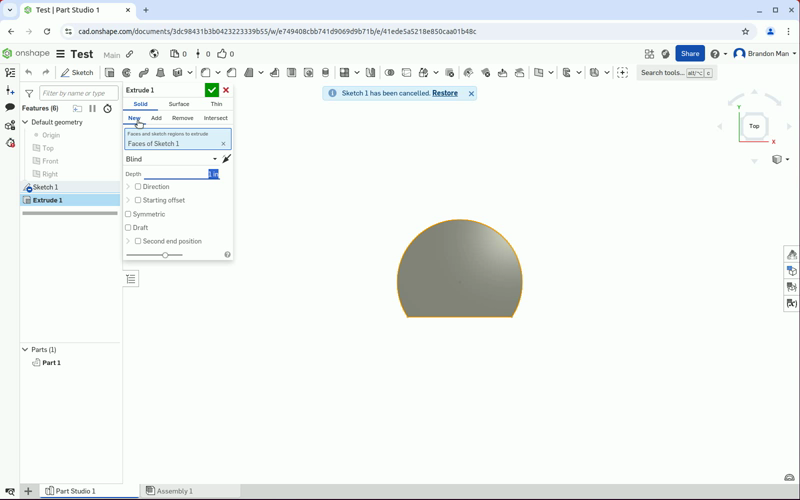
text(1.444)
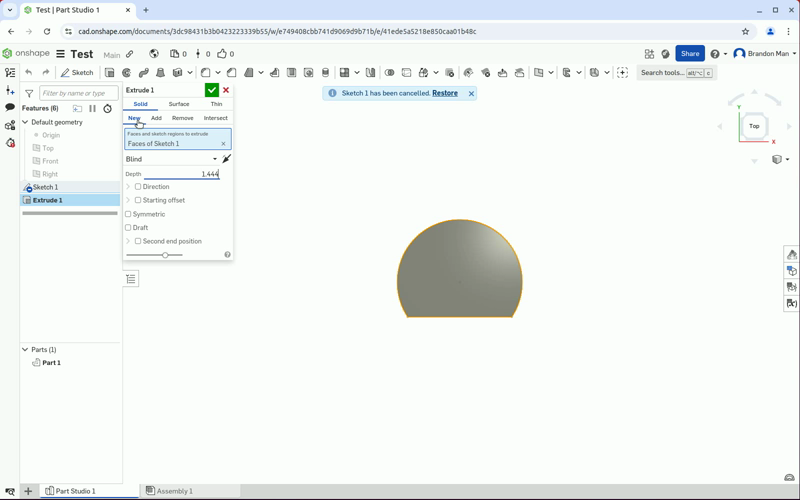
key(enter)
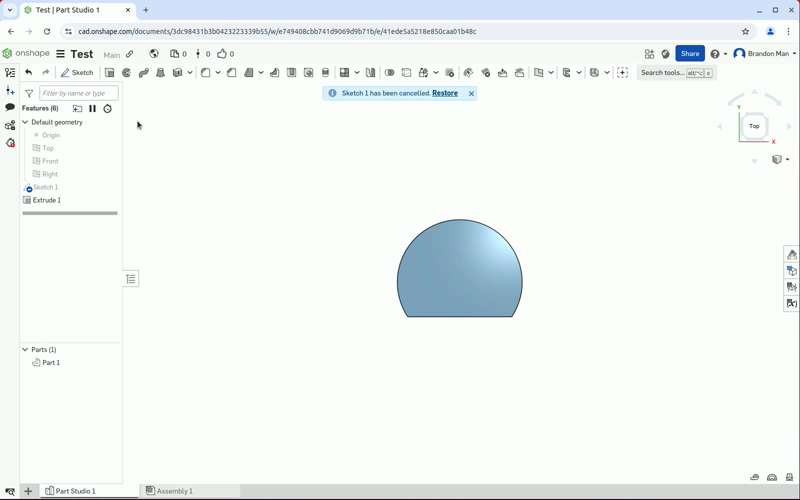
key(shift+h)
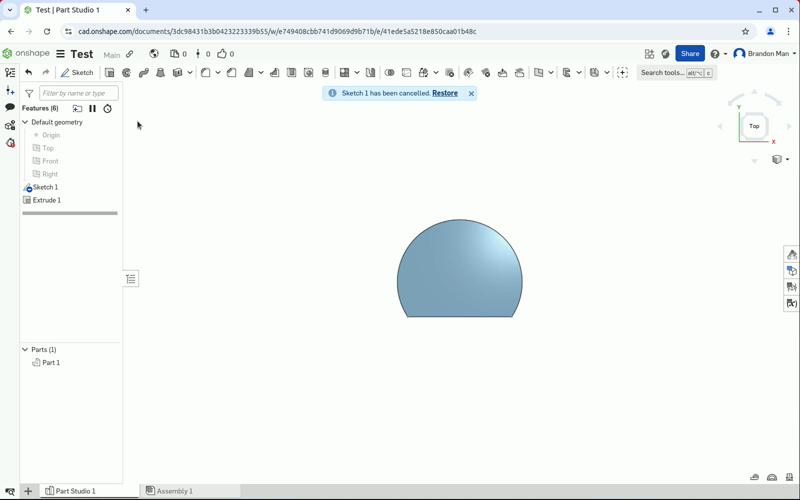
key(shift+h)
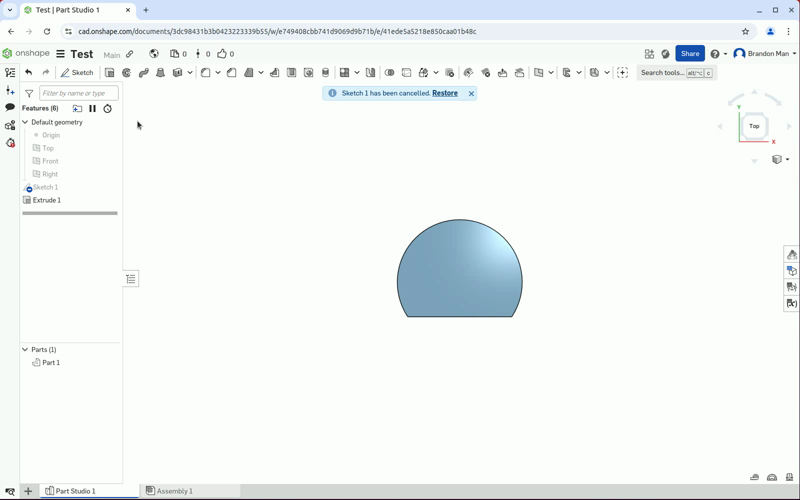
mouse_move(73, 189)
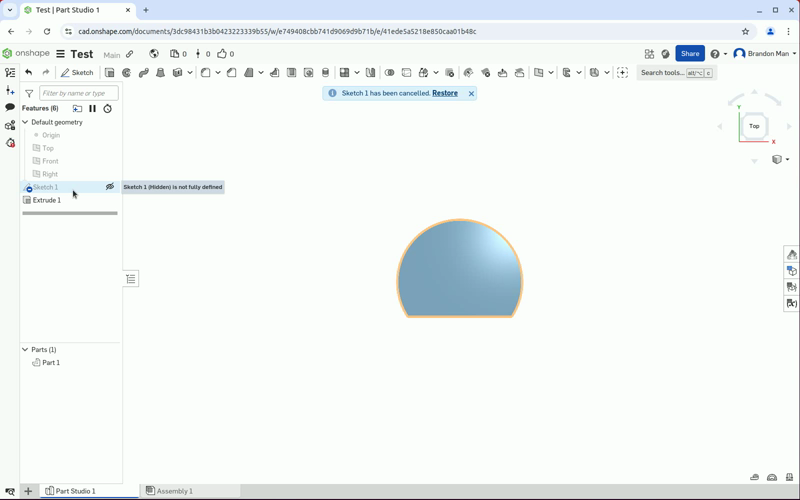
click(73, 189)
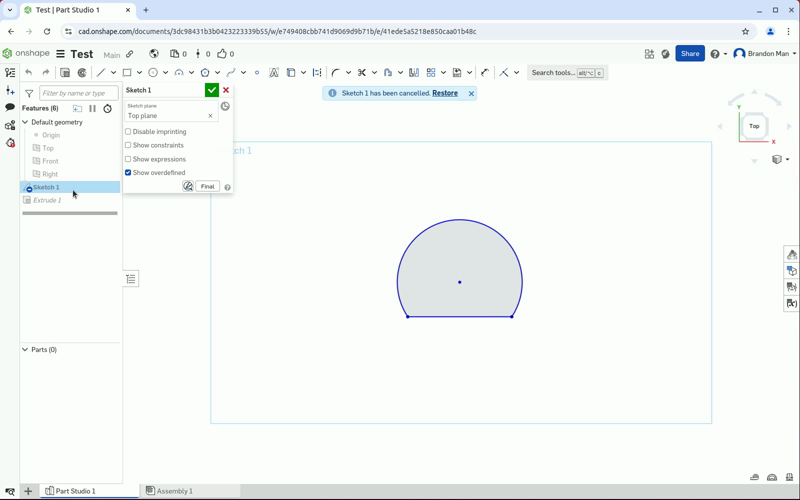
mouse_move(229, 92)
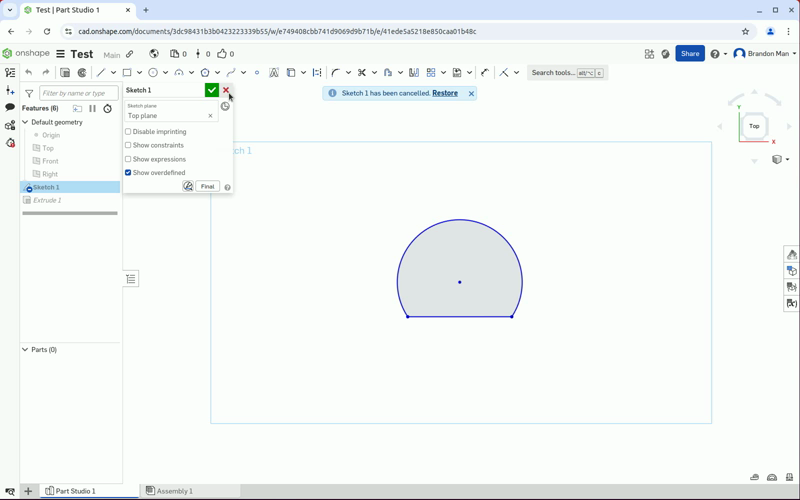
click(229, 92)
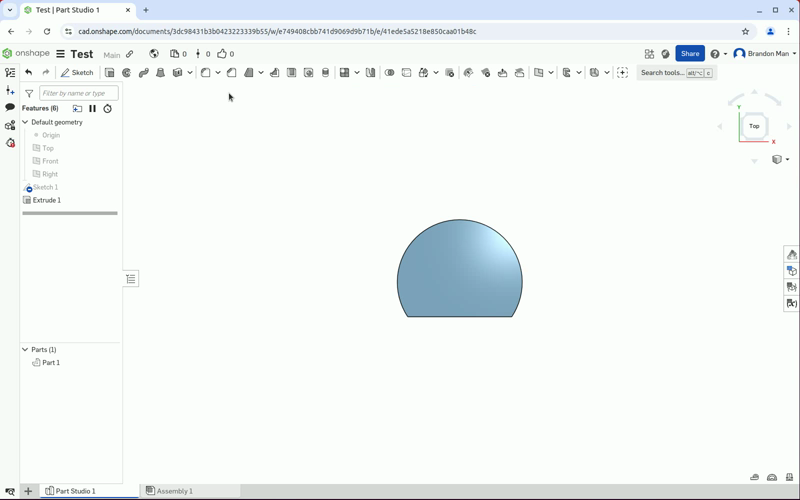
mouse_move(541, 75)
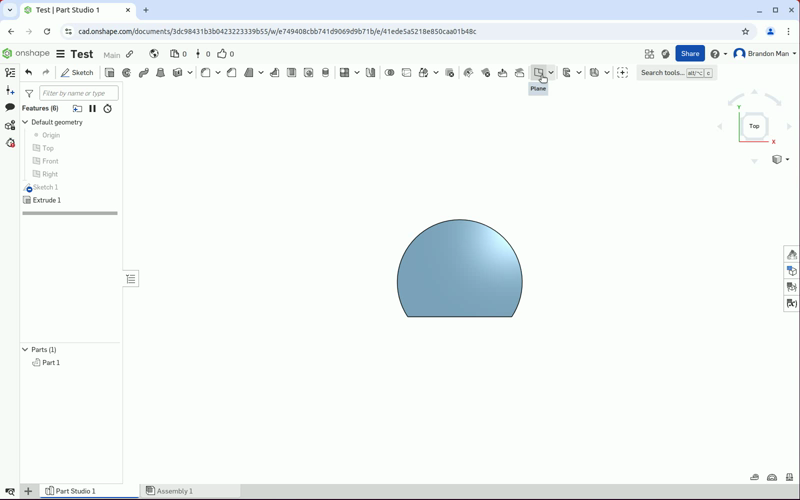
click(541, 75)
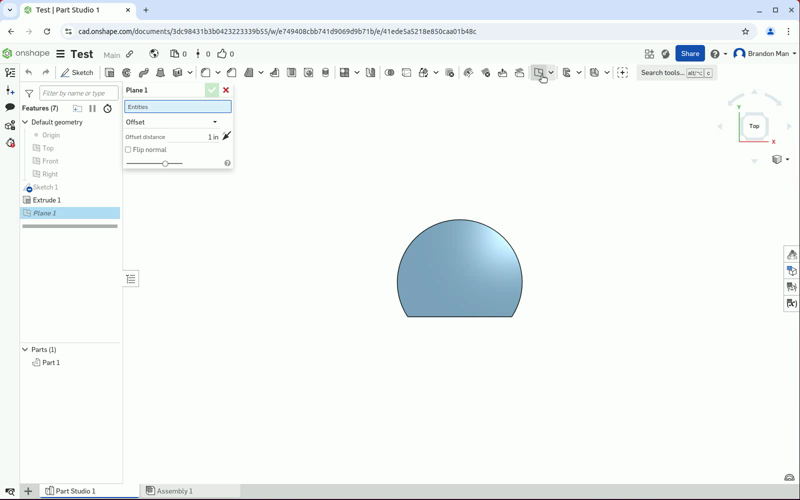
mouse_move(73, 150)
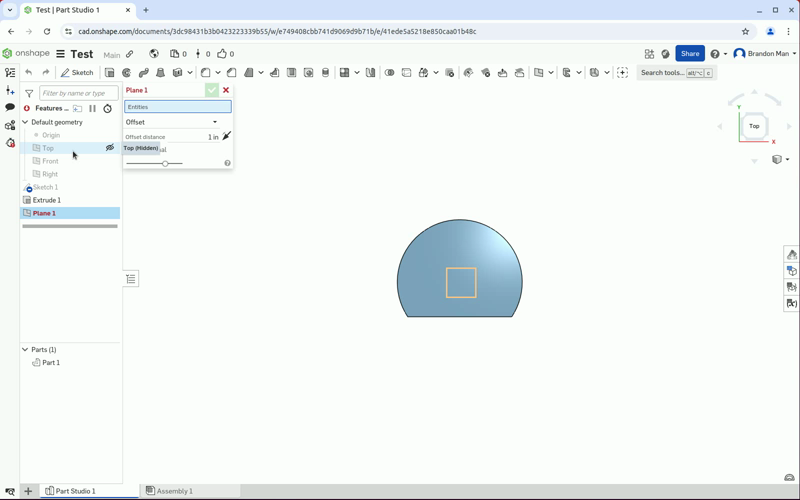
click(73, 150)
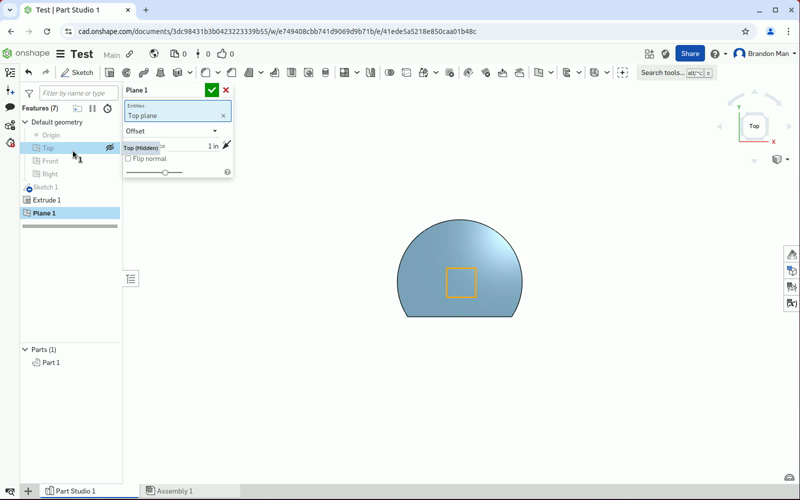
key(tab, 2)
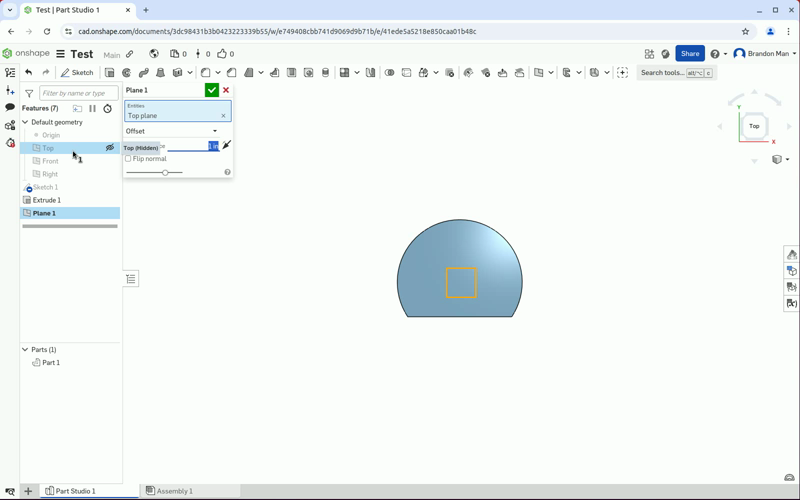
text(1.448)
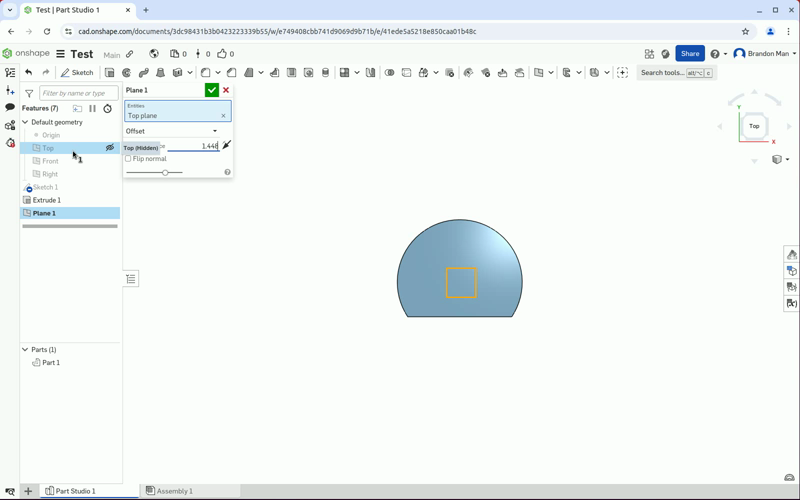
key(enter, 2)
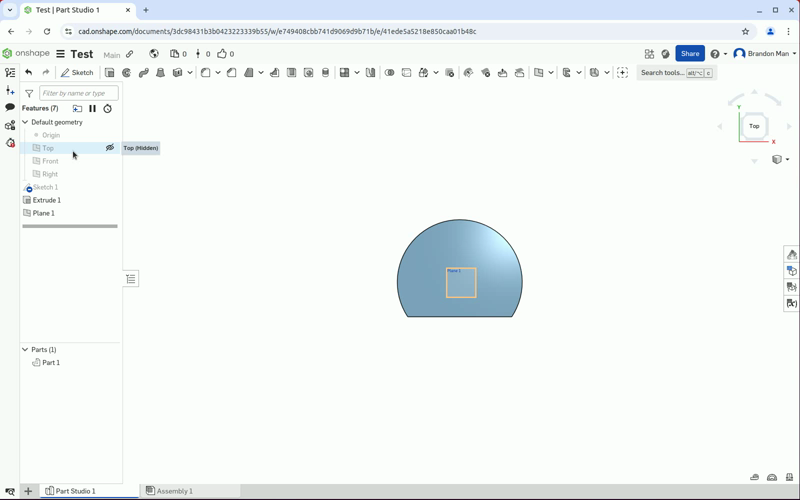
key(shift+s)
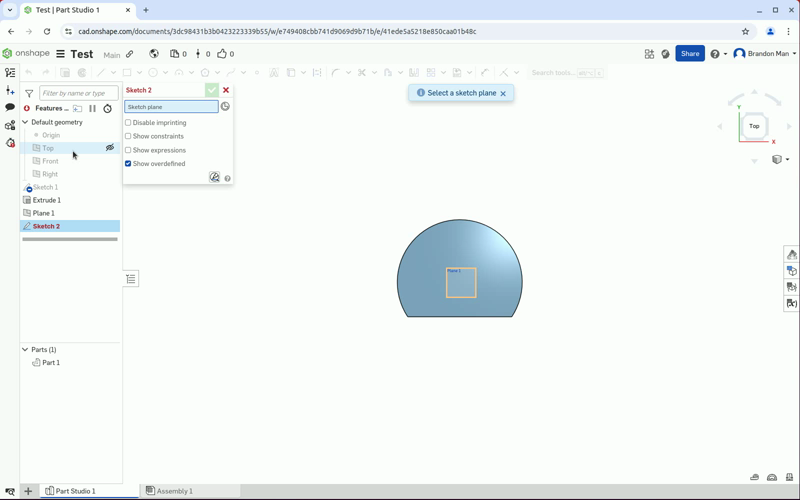
mouse_move(73, 215)
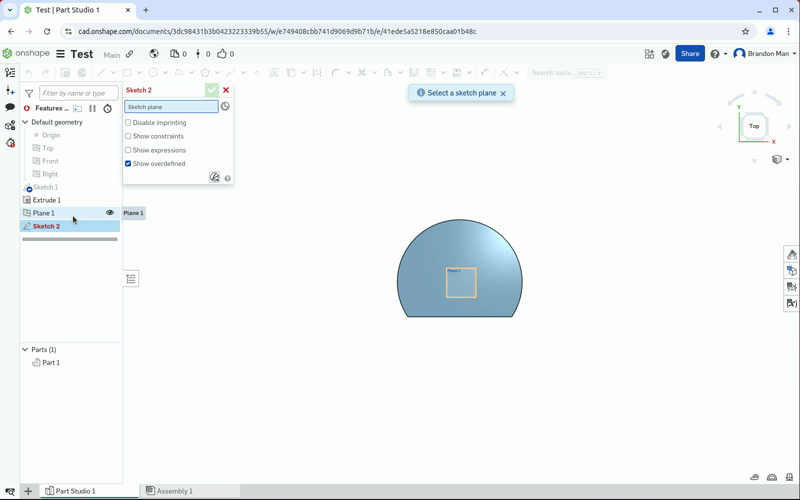
click(73, 215)
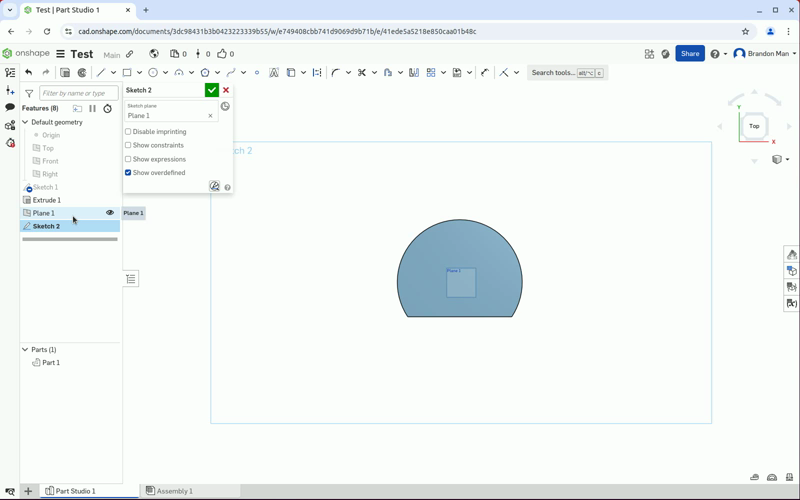
mouse_move(73, 352)
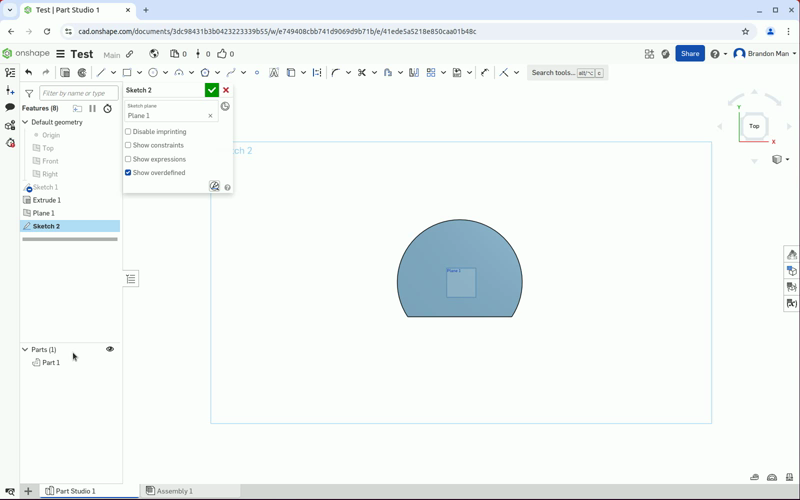
key(y)
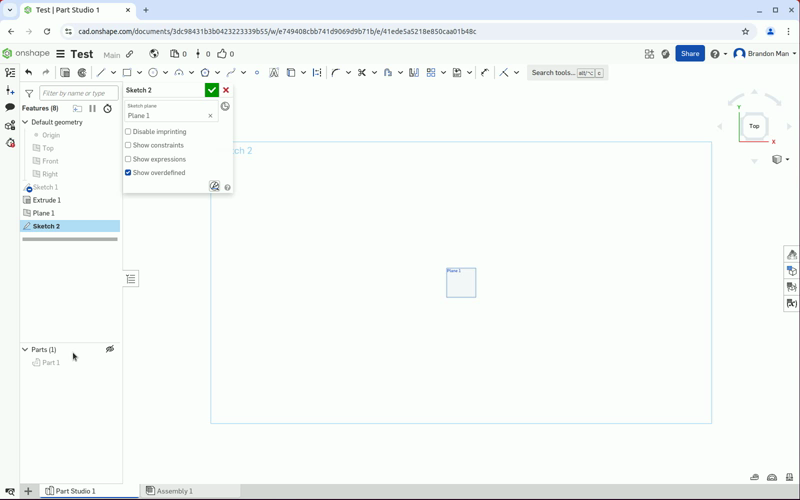
key(l)
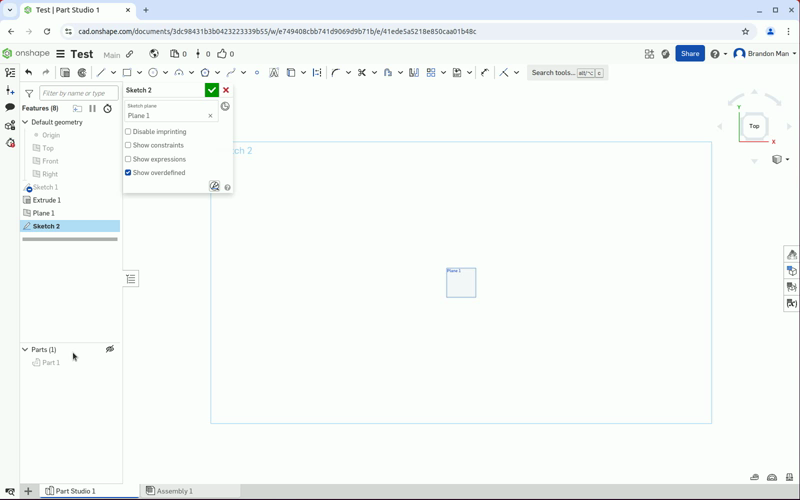
key_down(shift)
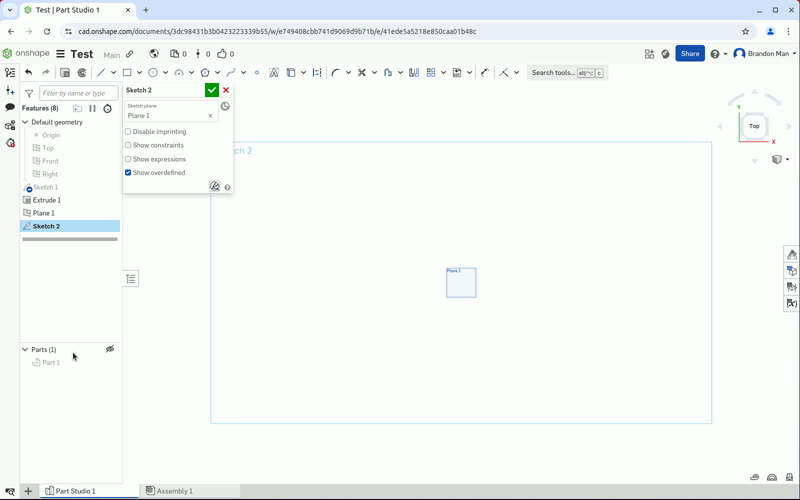
mouse_move(440, 316)
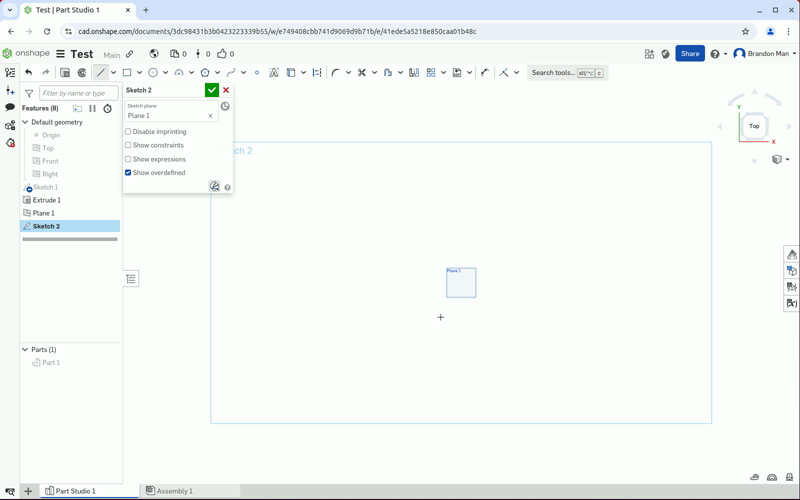
click(440, 316)
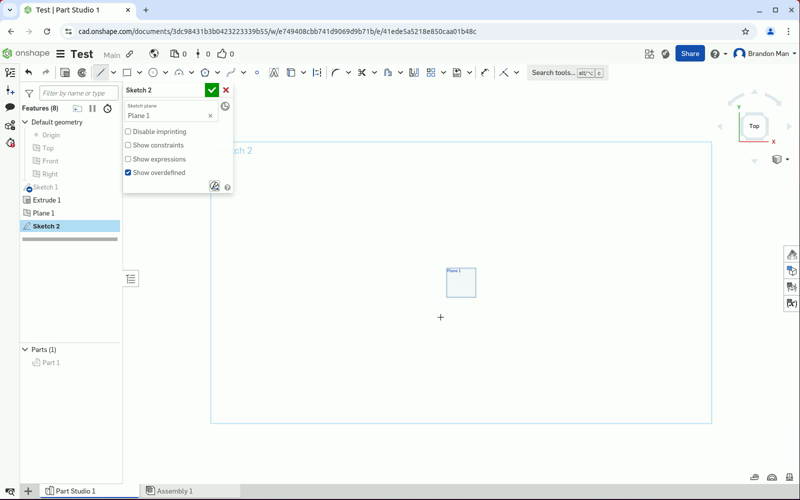
key_up(shift)
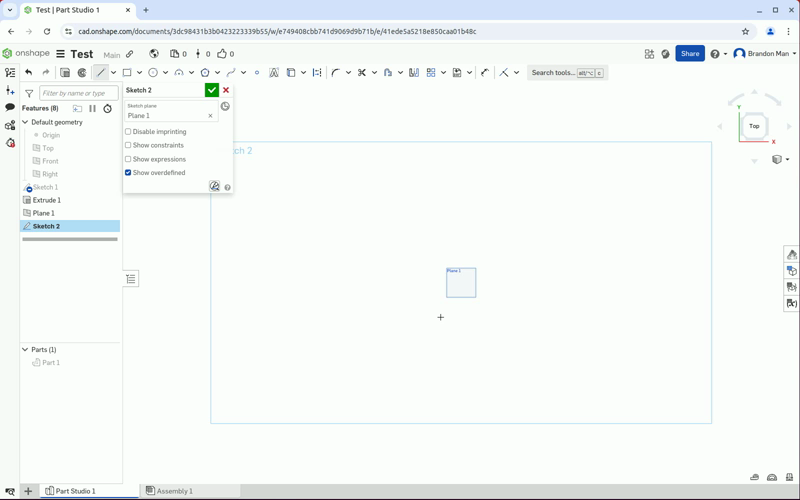
key_down(shift)
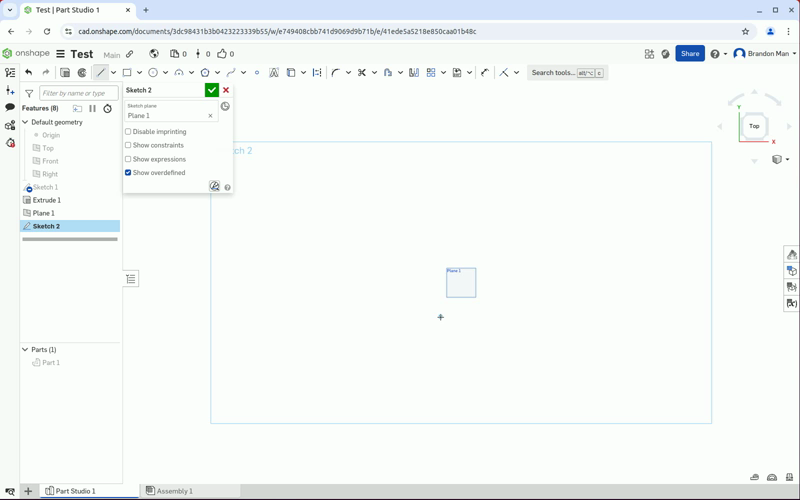
mouse_move(470, 316)
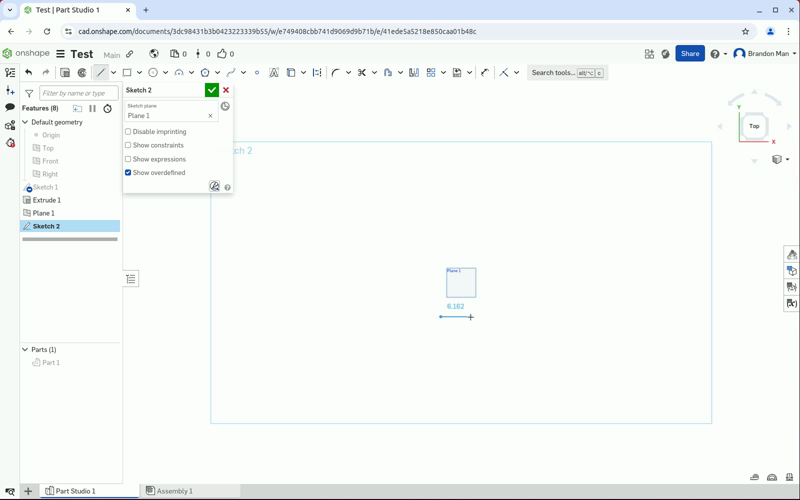
mouse_move(460, 316)
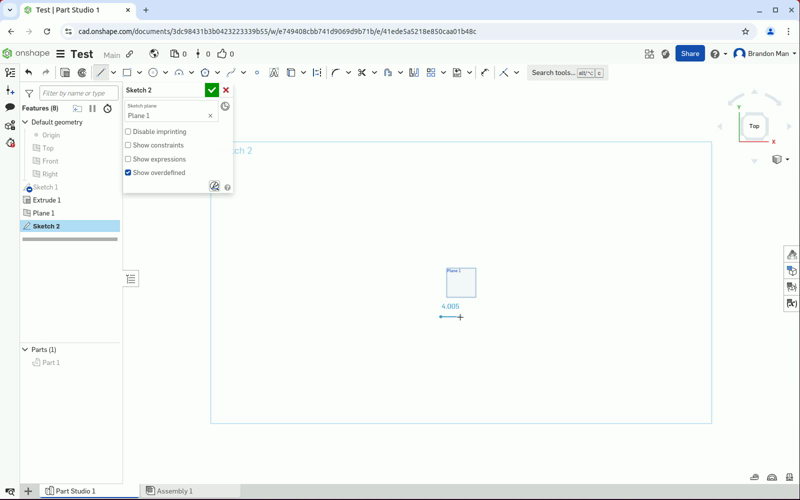
click(460, 316)
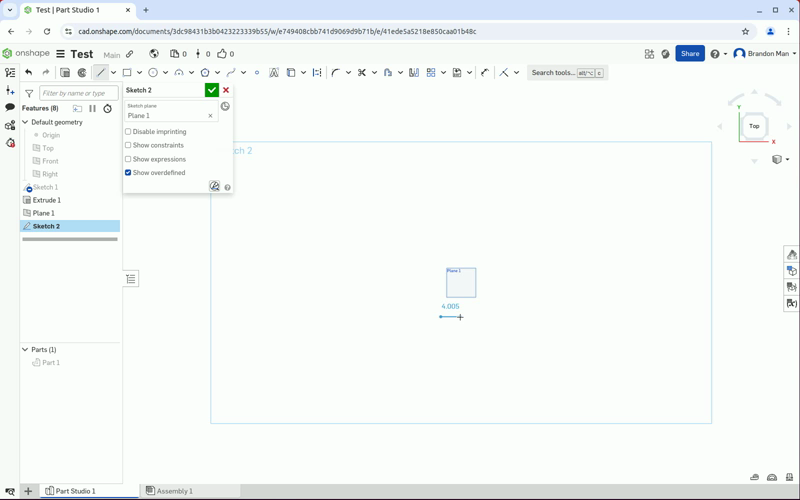
key_up(shift)
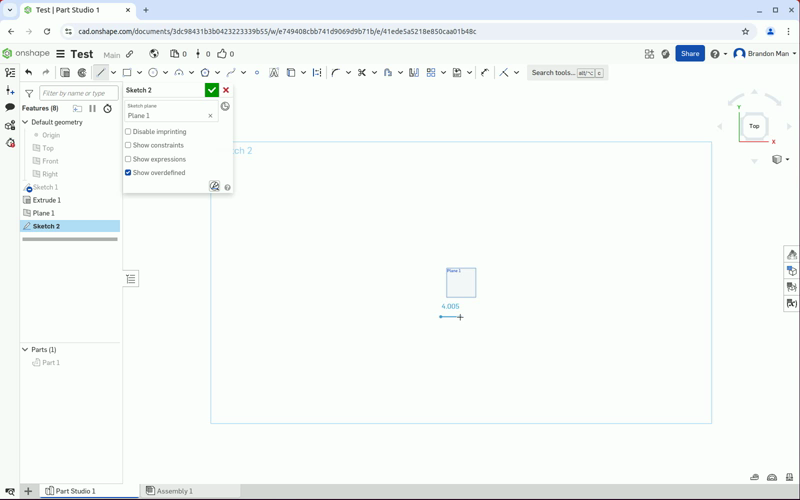
key_down(shift)
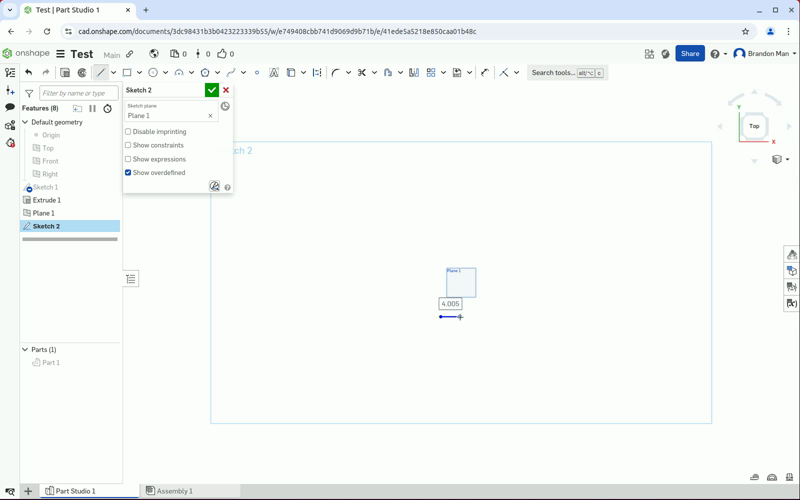
mouse_move(490, 316)
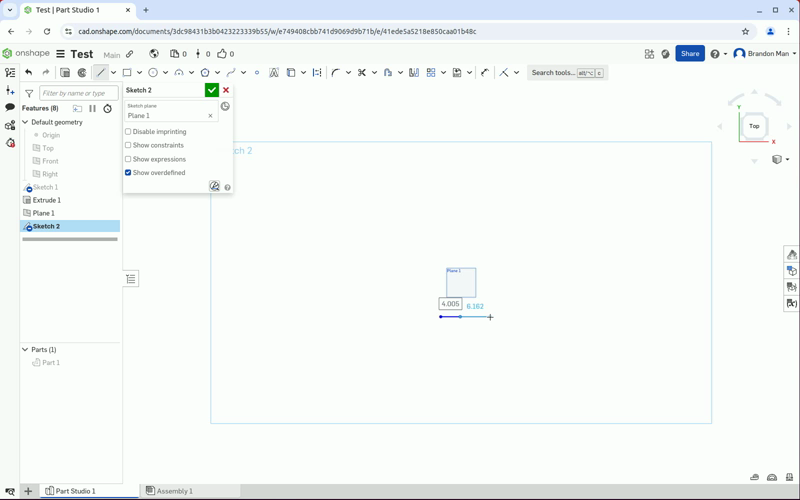
mouse_move(480, 316)
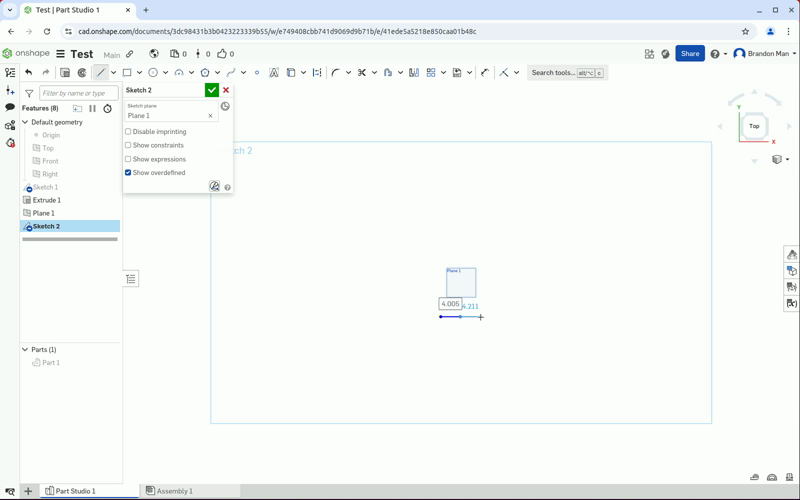
click(480, 316)
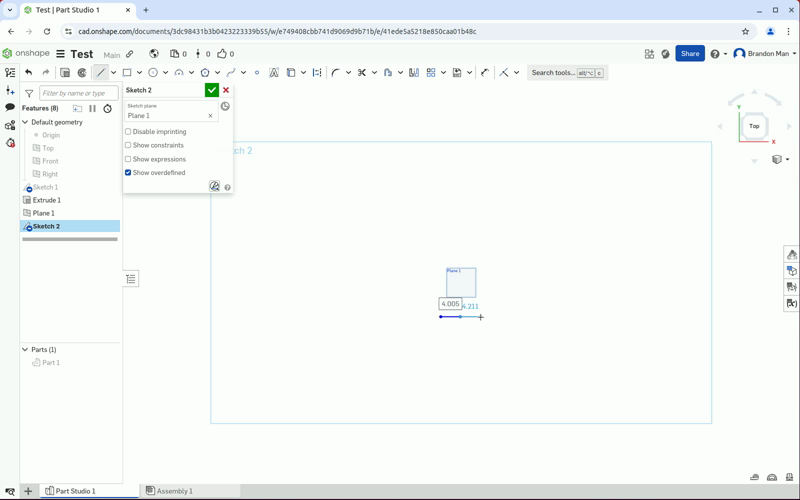
key_up(shift)
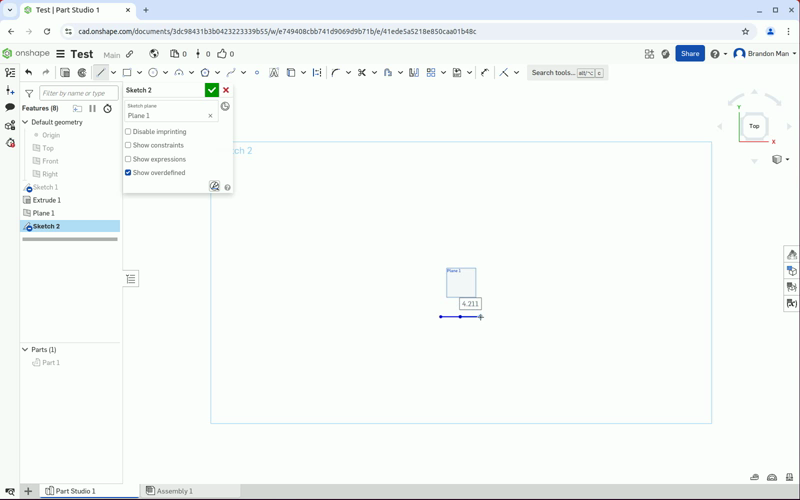
key_down(shift)
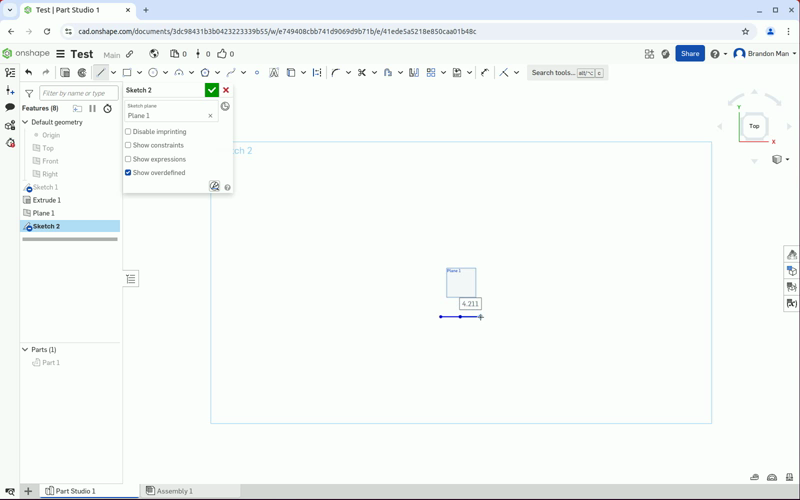
mouse_move(480, 222)
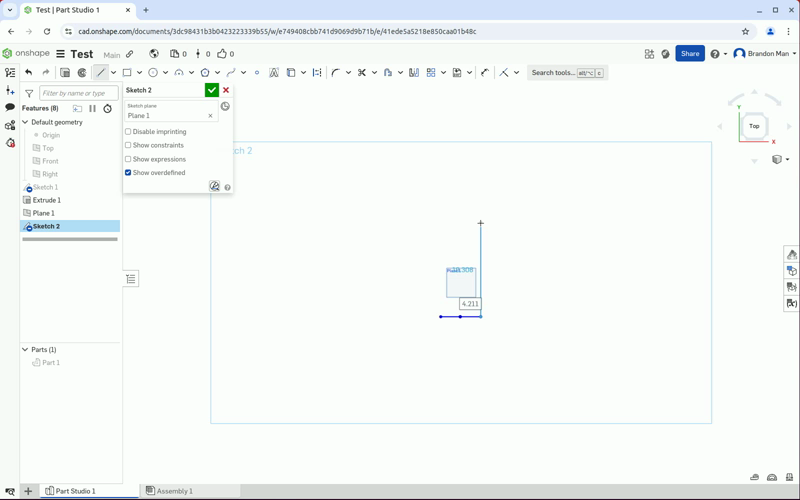
click(480, 222)
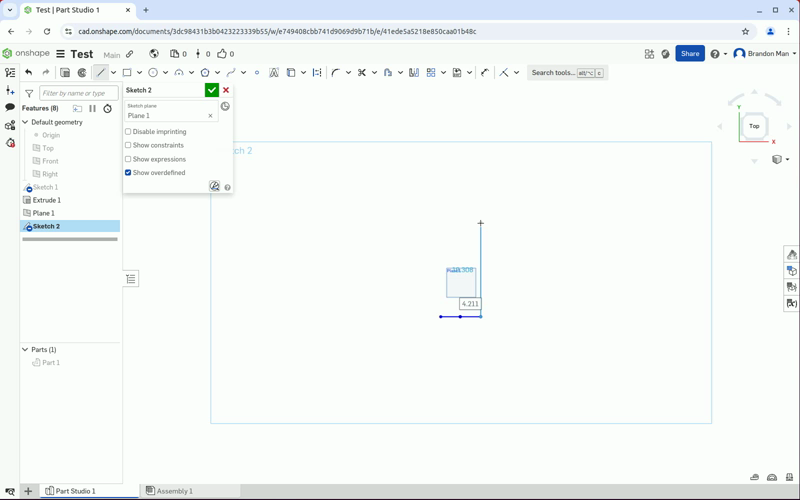
key_up(shift)
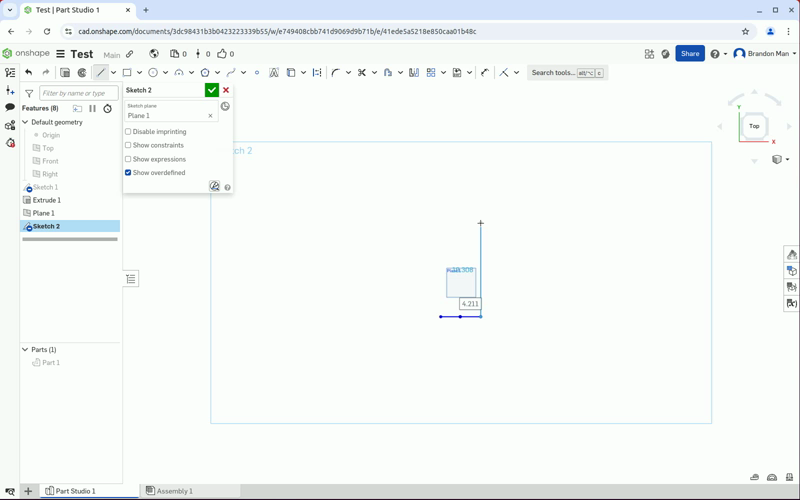
key(esc)
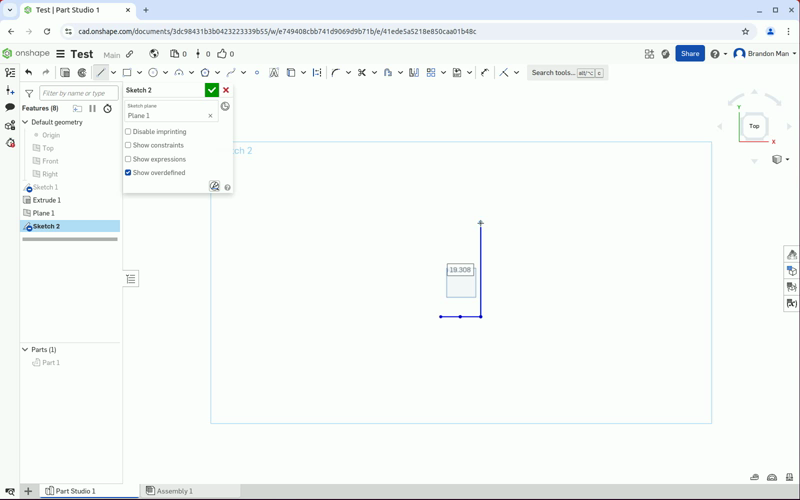
key(a)
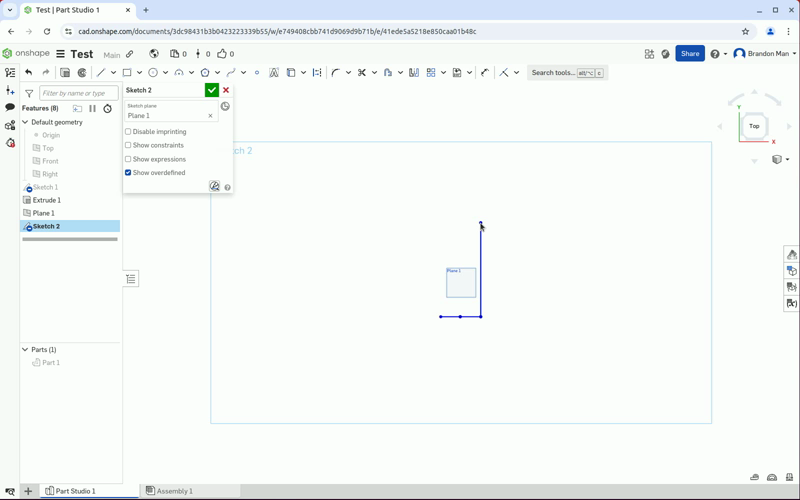
mouse_move(480, 222)
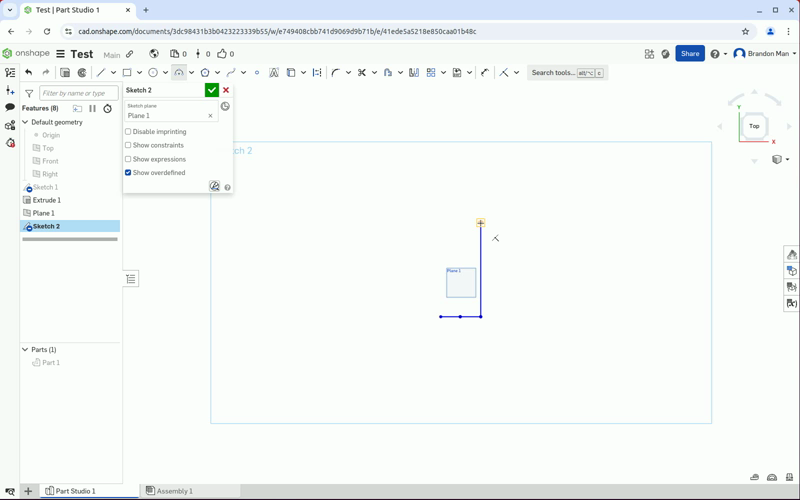
click(480, 222)
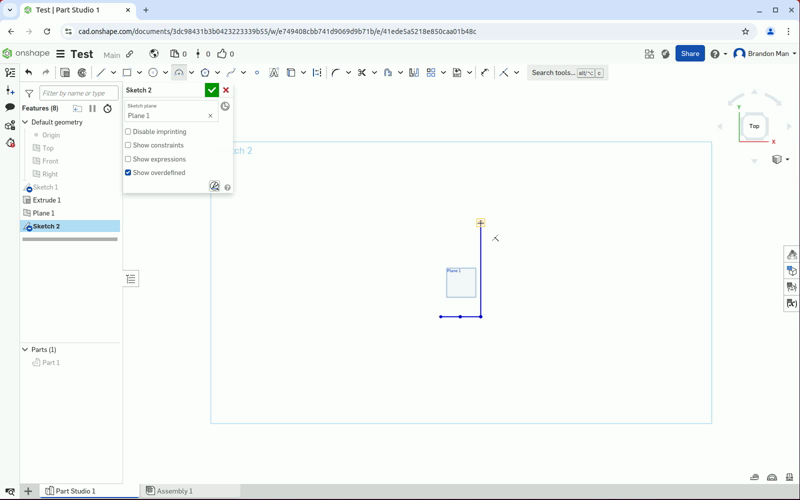
key_down(shift)
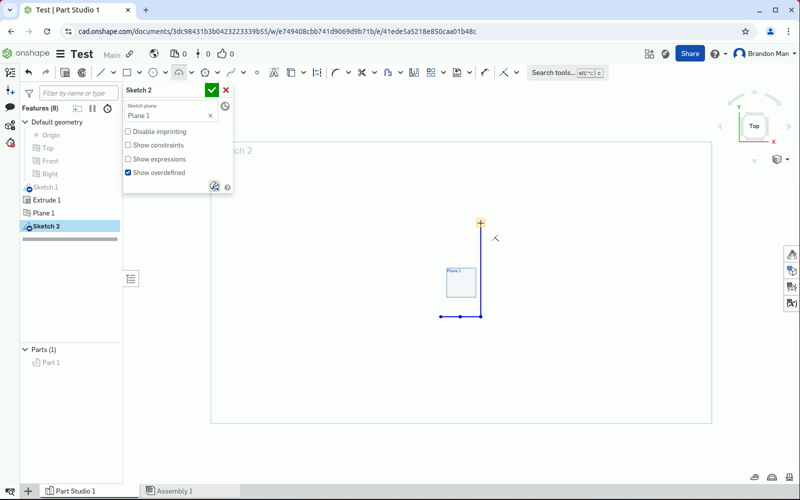
mouse_move(440, 222)
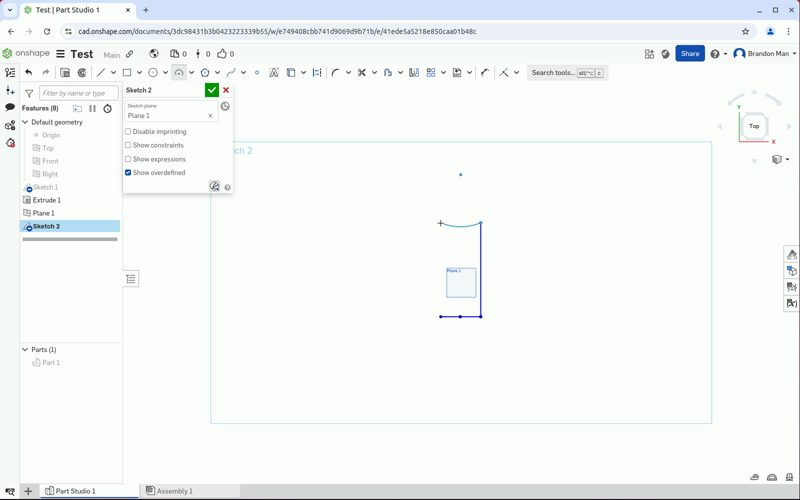
click(440, 222)
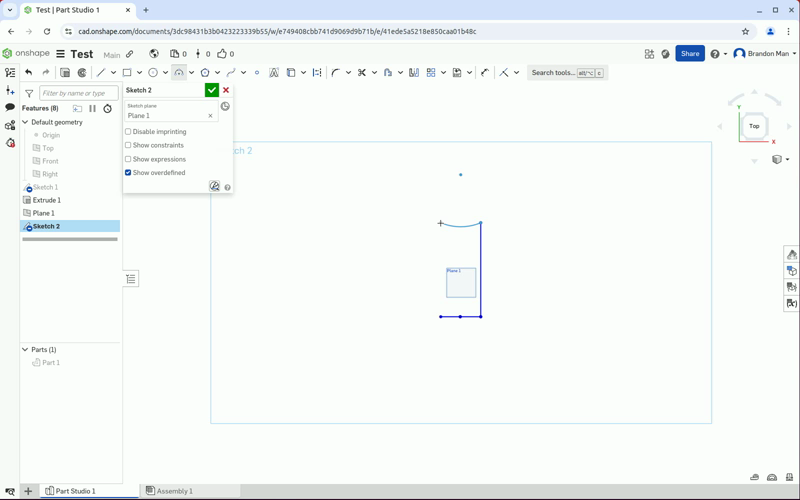
mouse_move(460, 219)
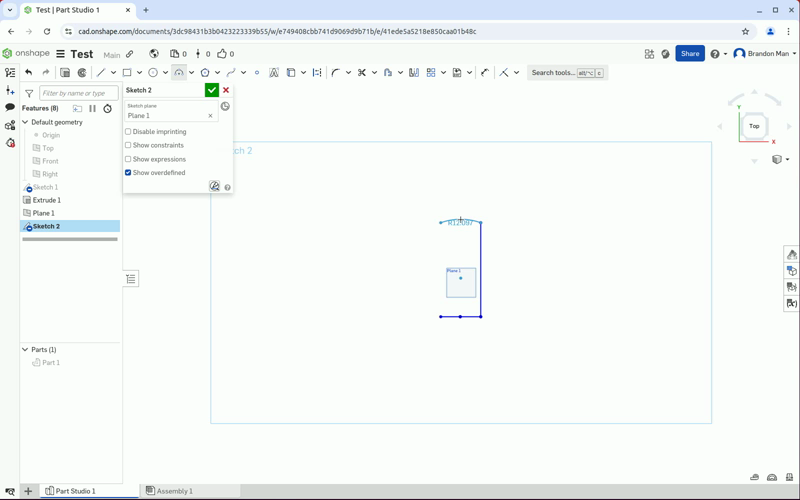
click(460, 219)
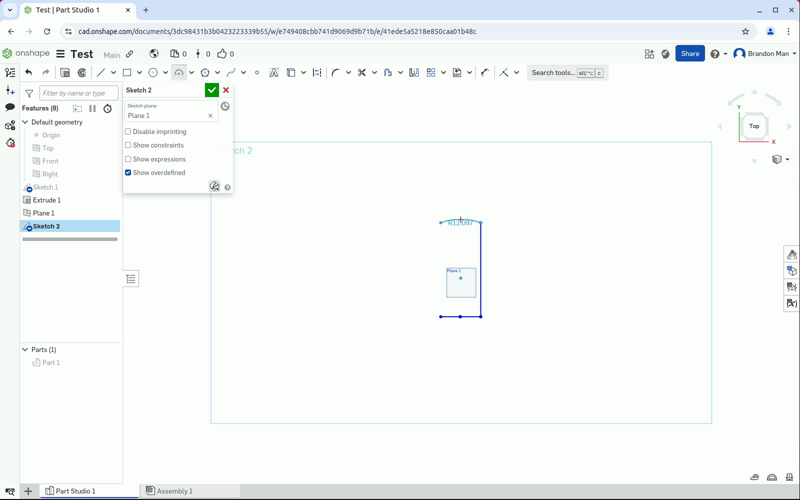
key_up(shift)
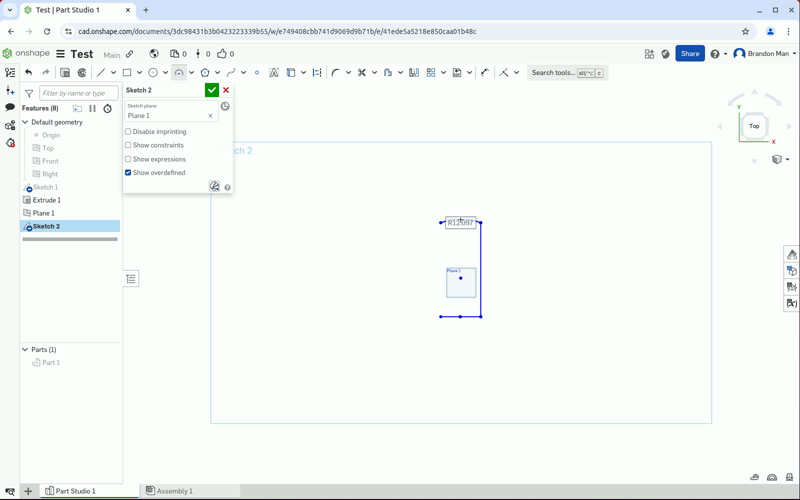
key(esc)
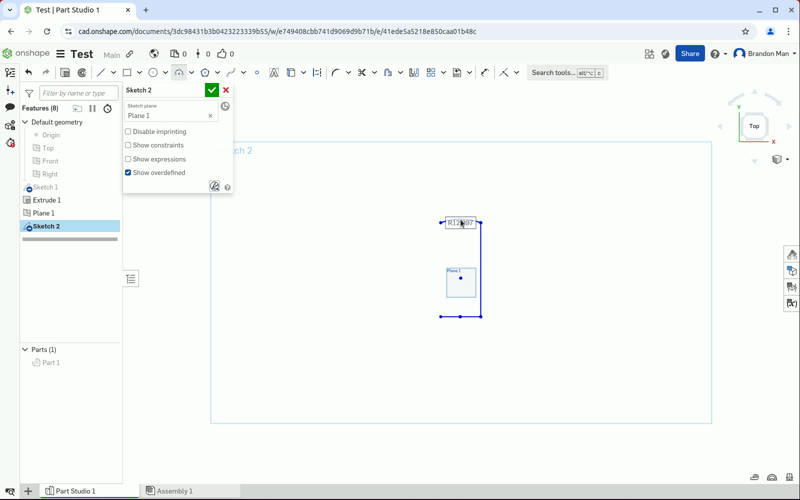
key(l)
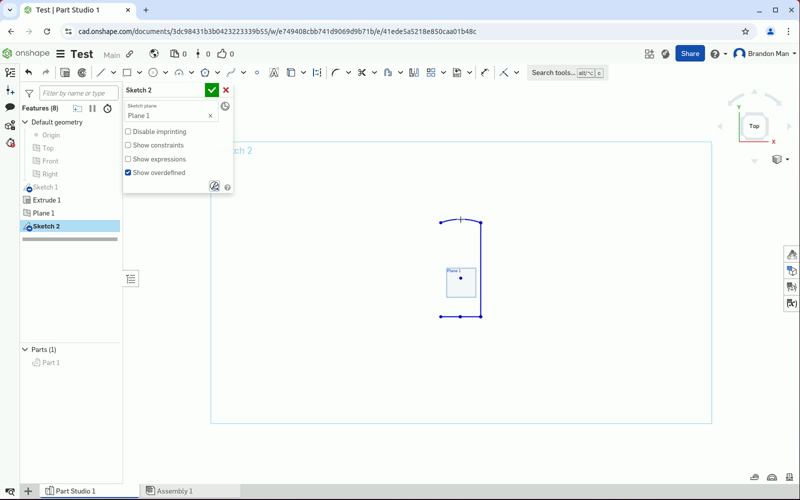
mouse_move(440, 222)
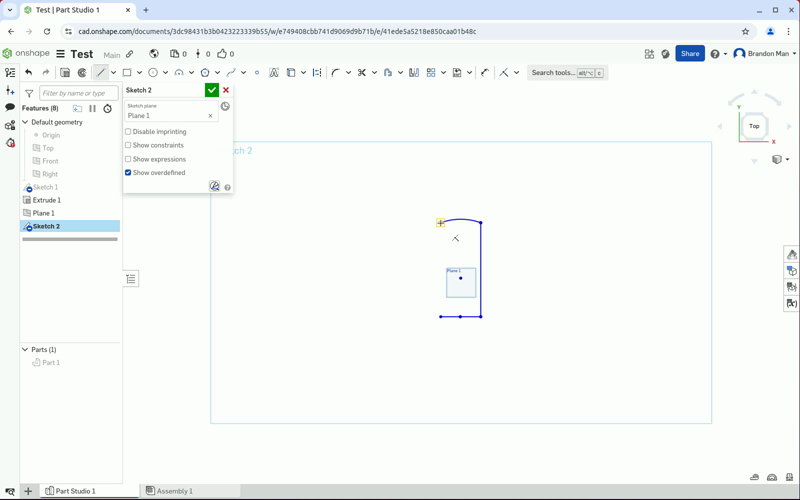
click(440, 222)
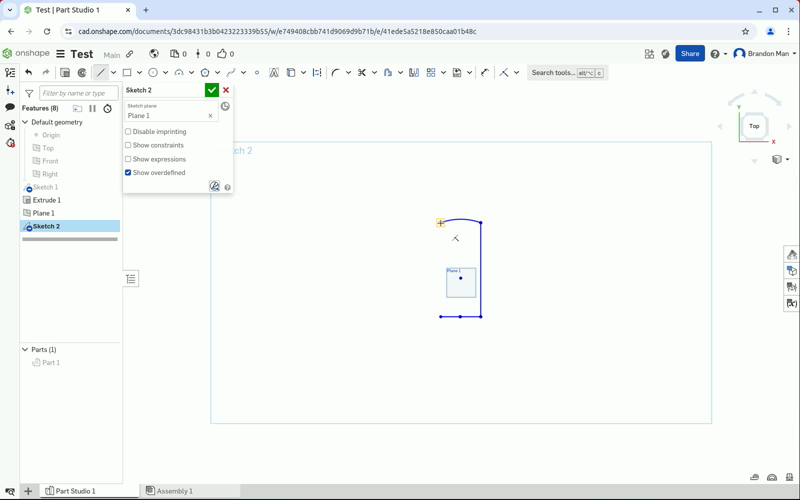
key_down(shift)
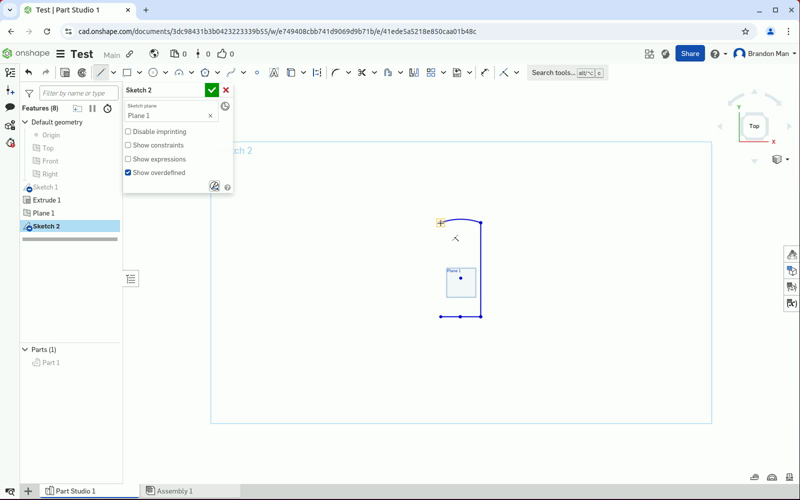
mouse_move(440, 316)
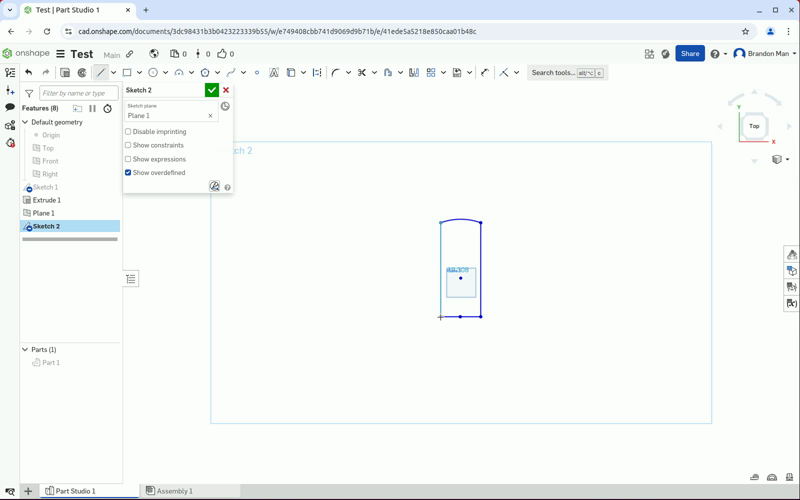
key_up(shift)
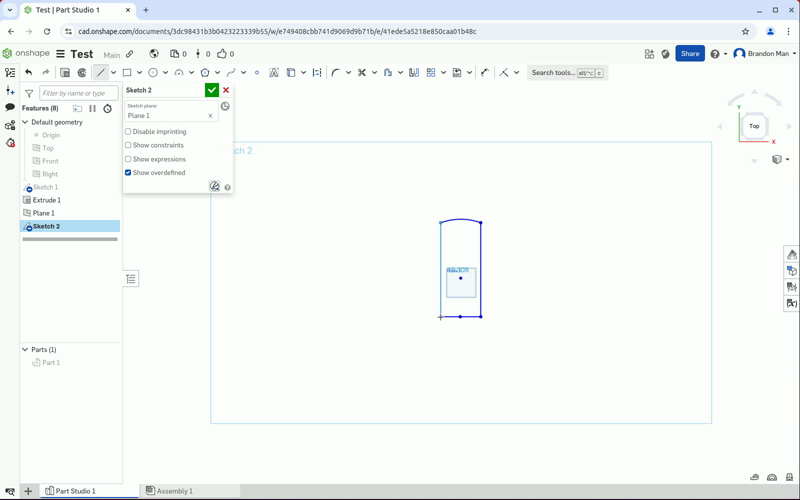
click(440, 316)
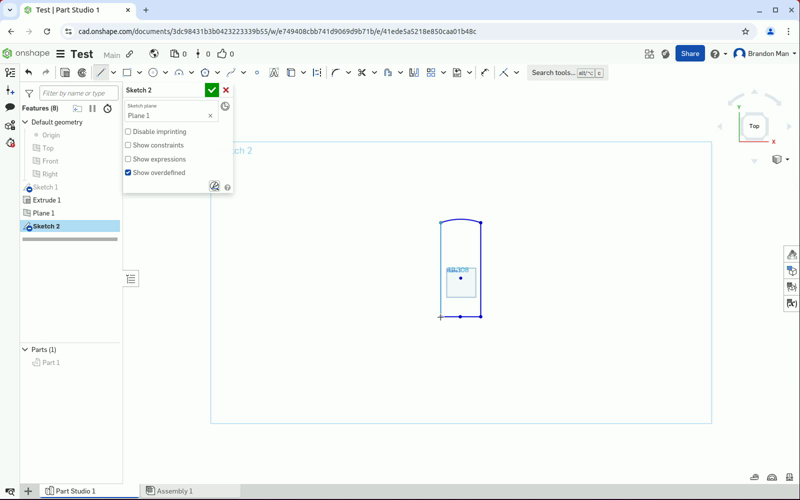
key(esc)
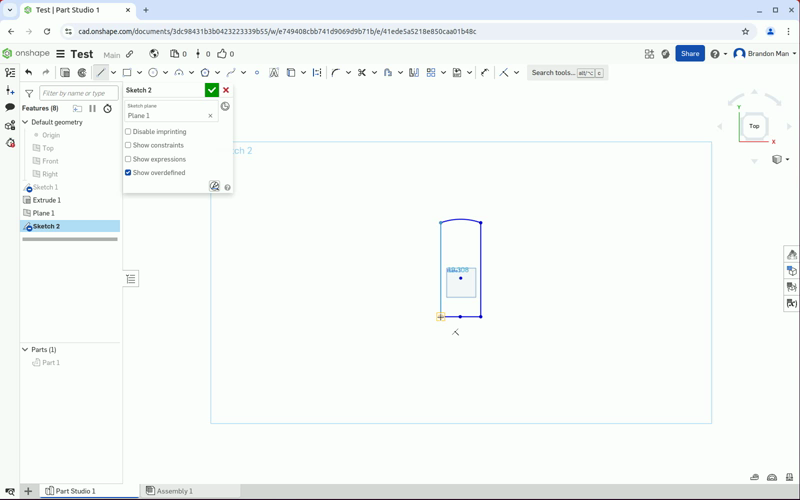
mouse_move(458, 305)
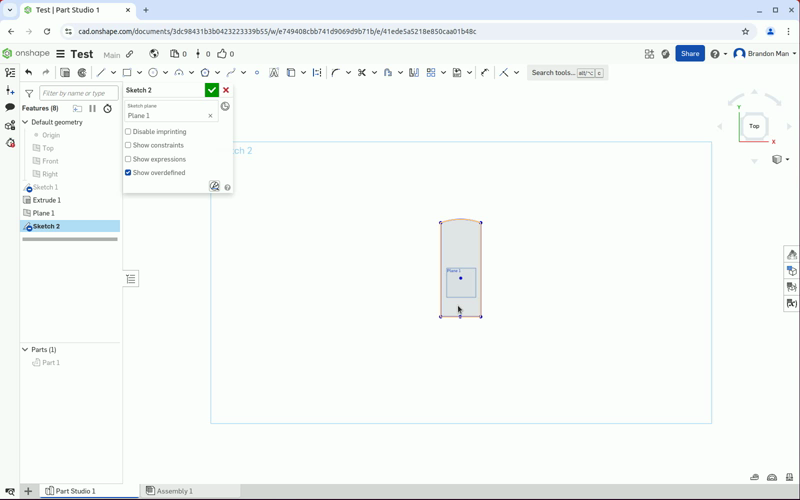
click(458, 305)
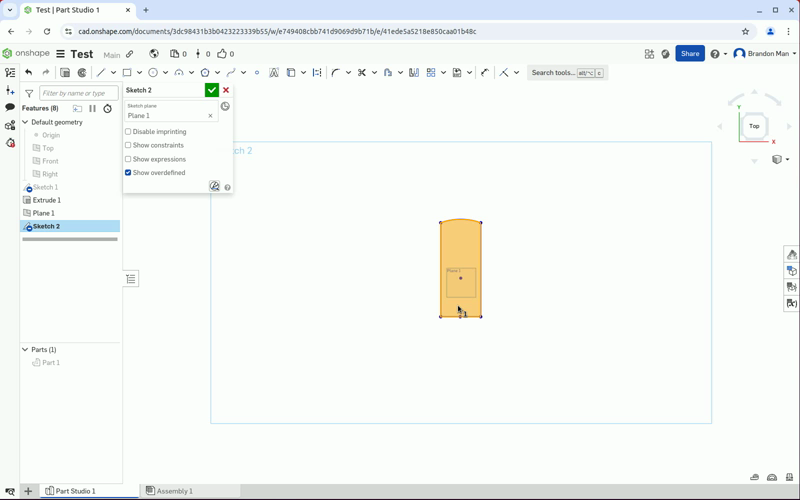
mouse_move(73, 352)
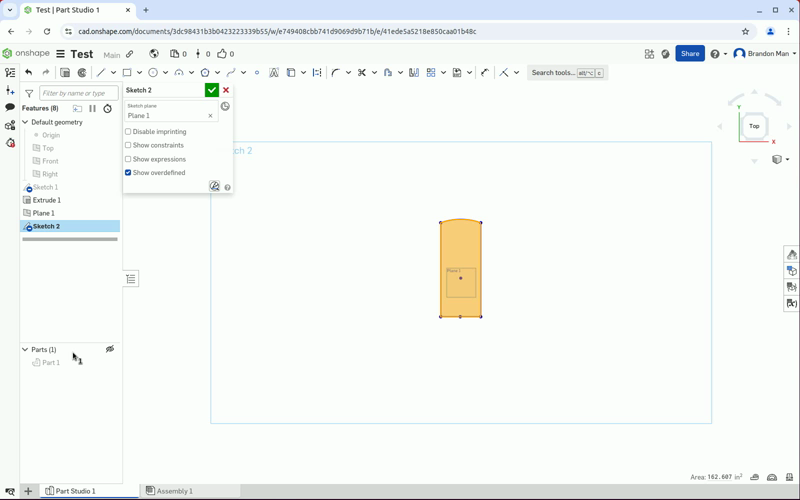
key(shift+y)
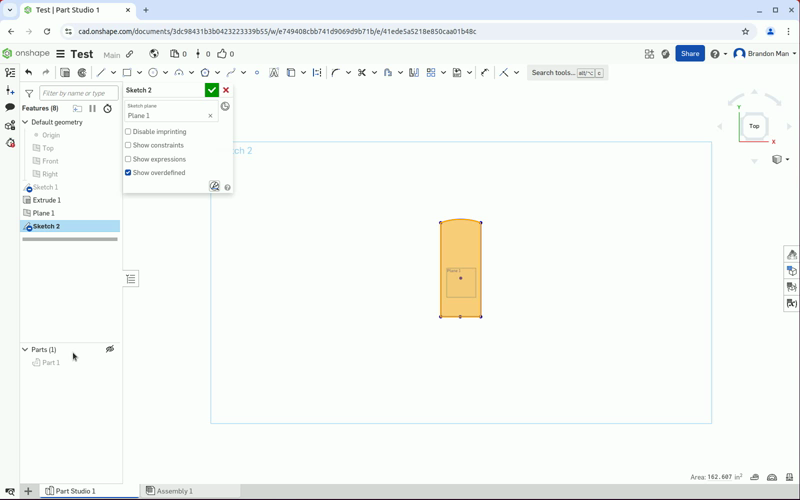
key(shift+e)
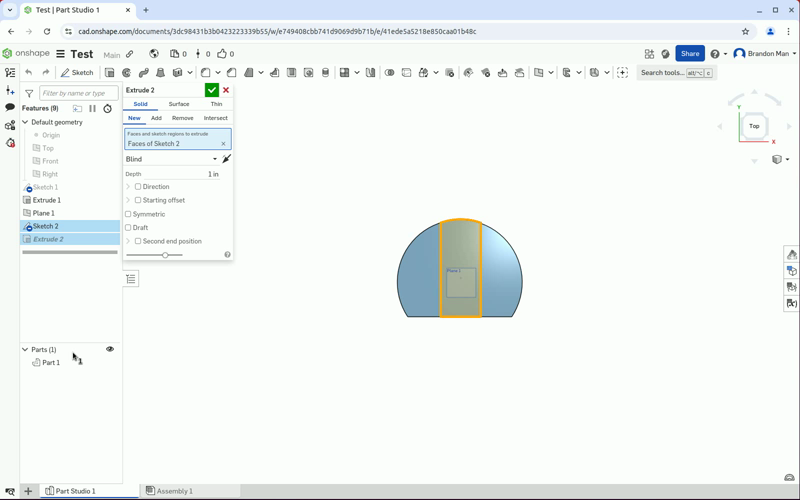
mouse_move(143, 106)
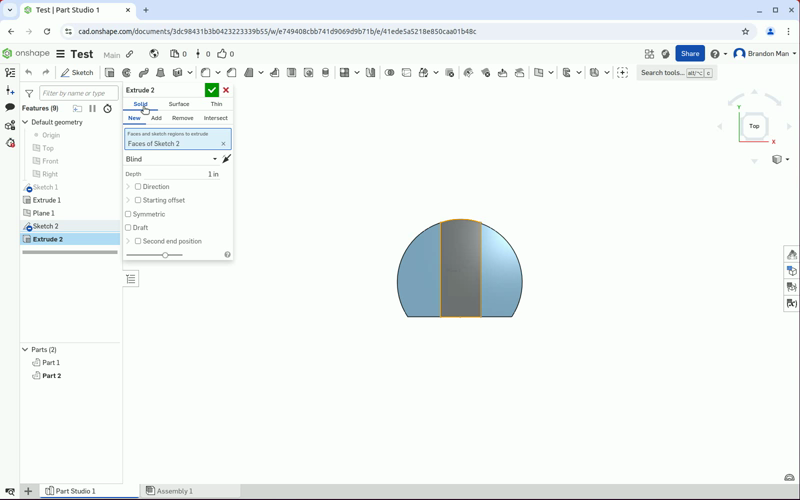
click(143, 106)
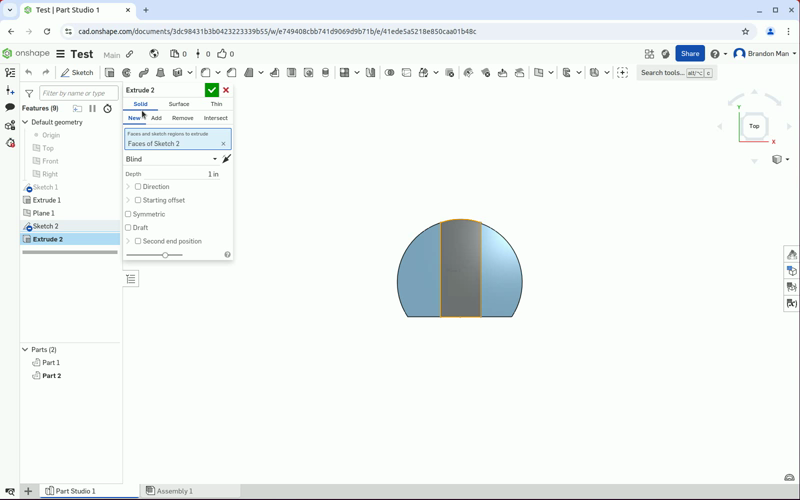
mouse_move(137, 120)
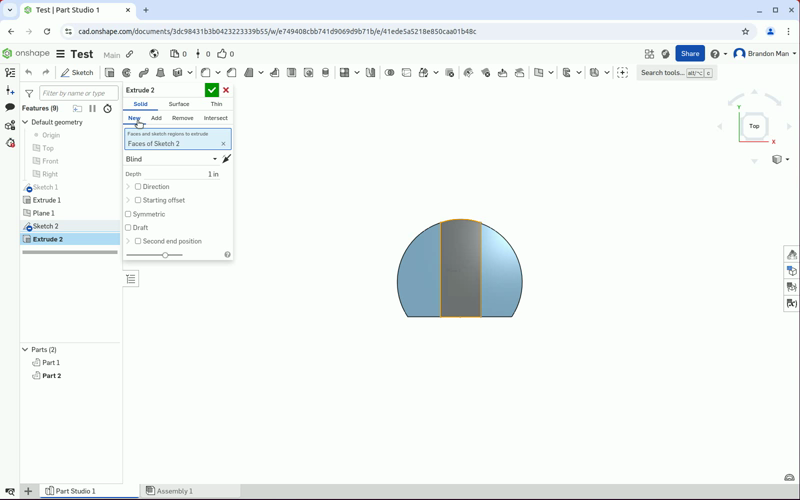
click(137, 120)
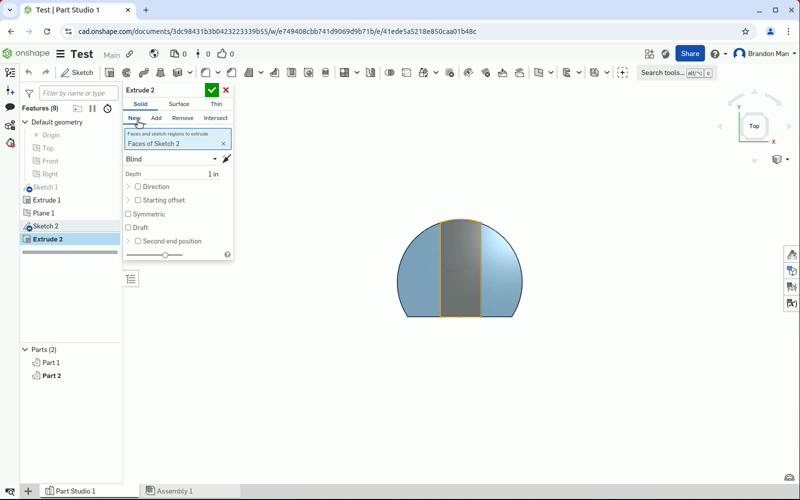
key(tab, 4)
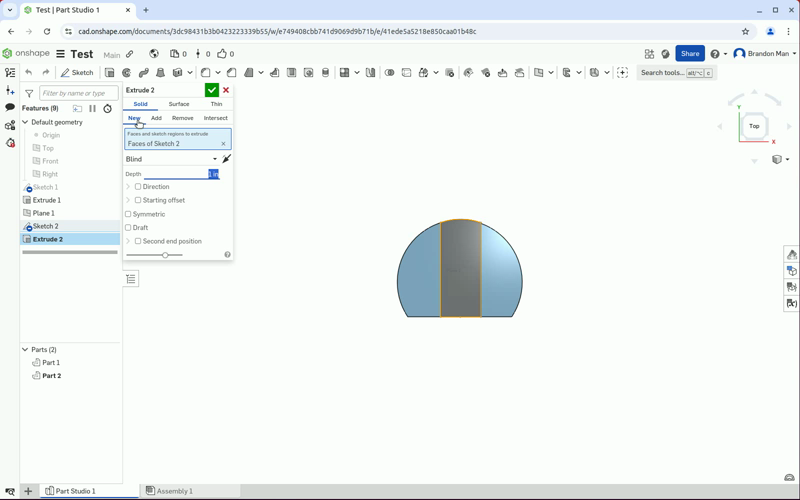
text(21.664)
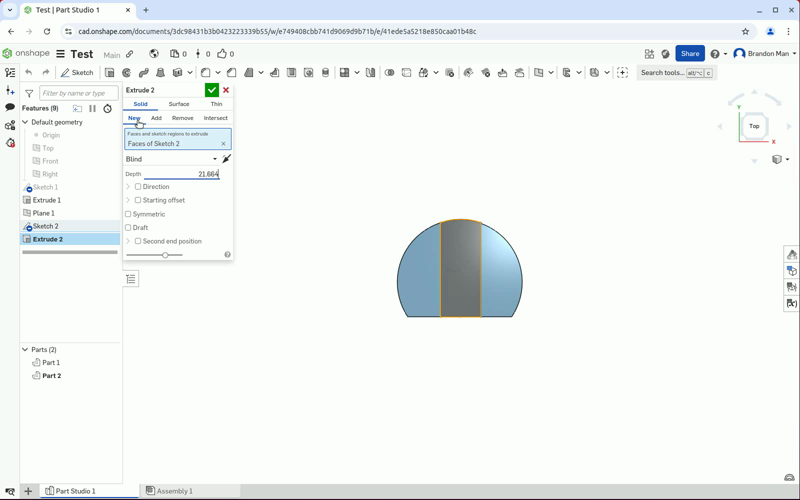
key(enter)
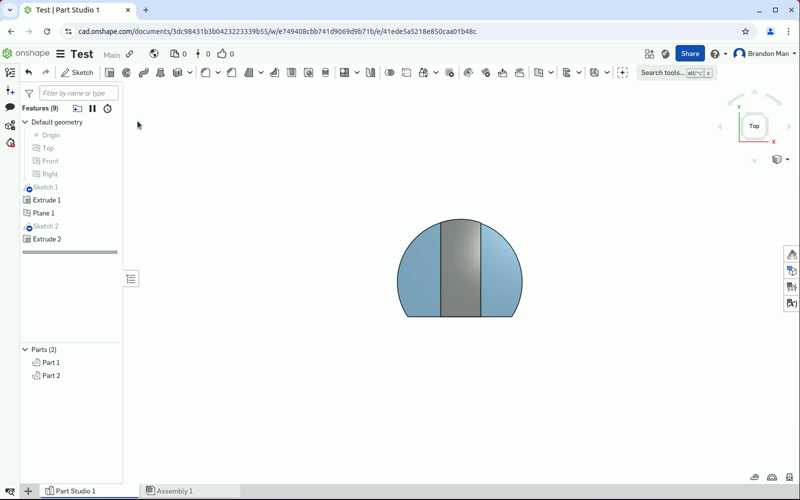
key(shift+h)
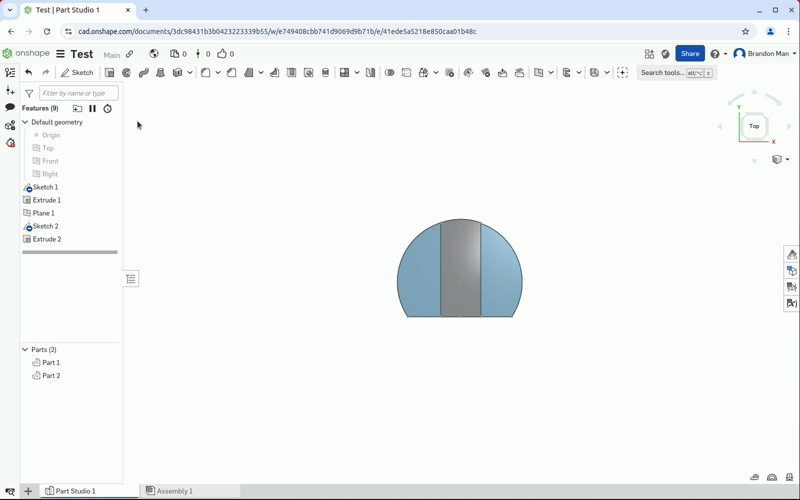
key(shift+h)
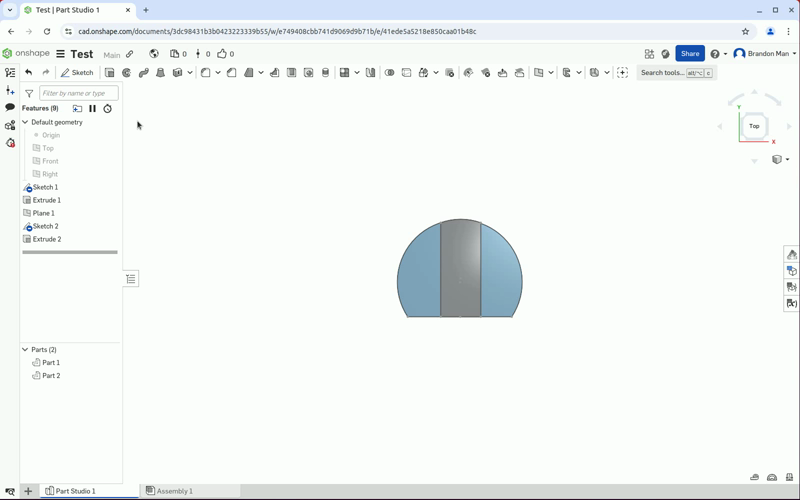
key(shift+7)
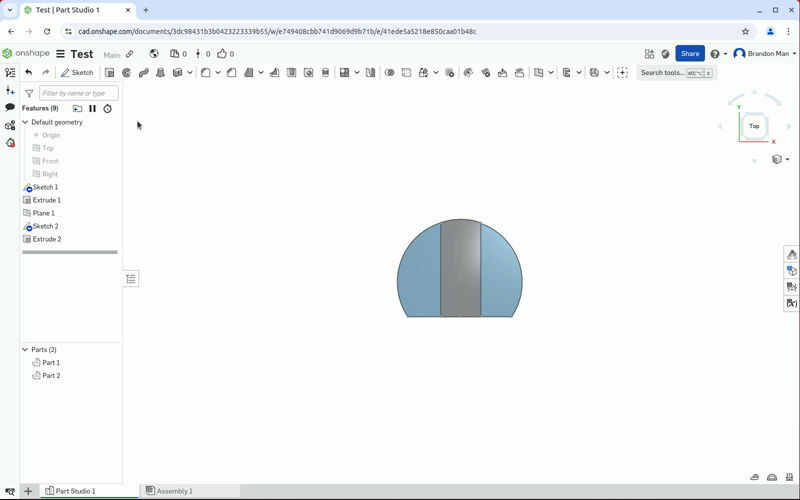
key(up, 3)
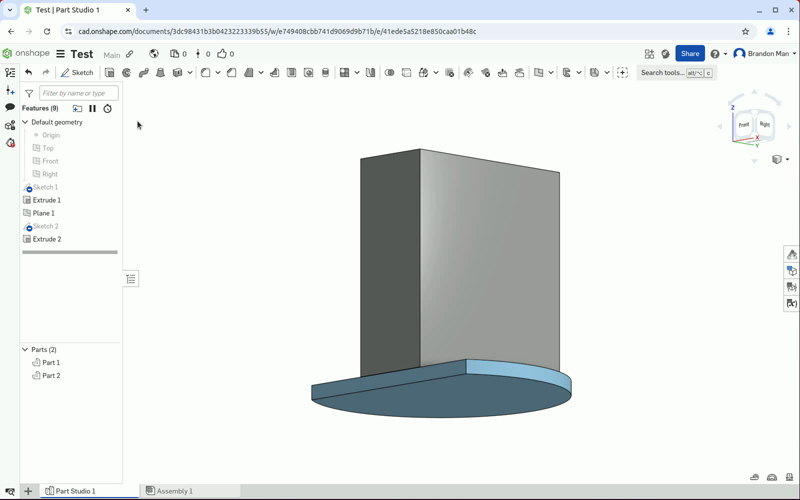
key(left, 3)
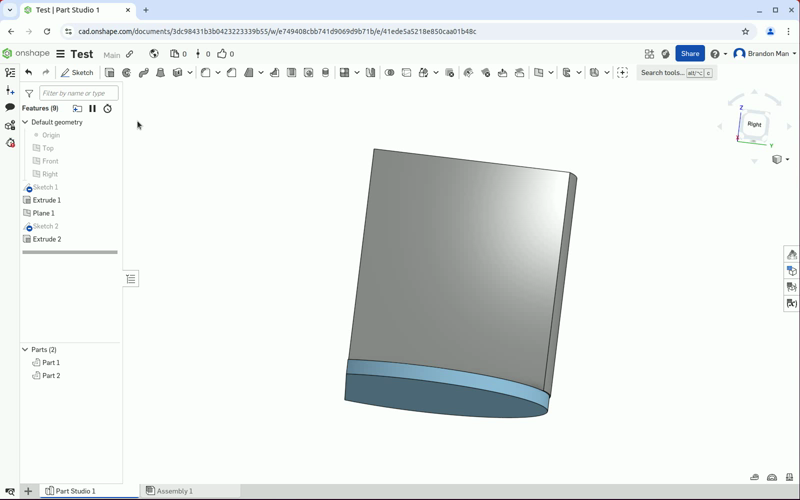
key(right, 3)
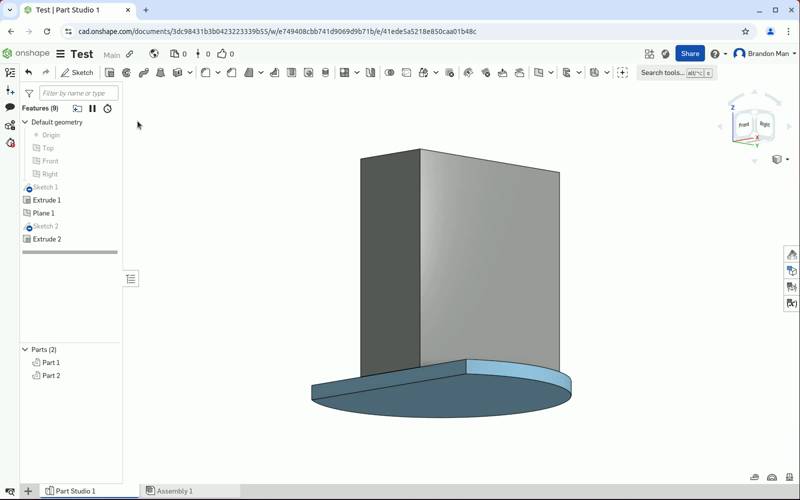
key(down, 3)
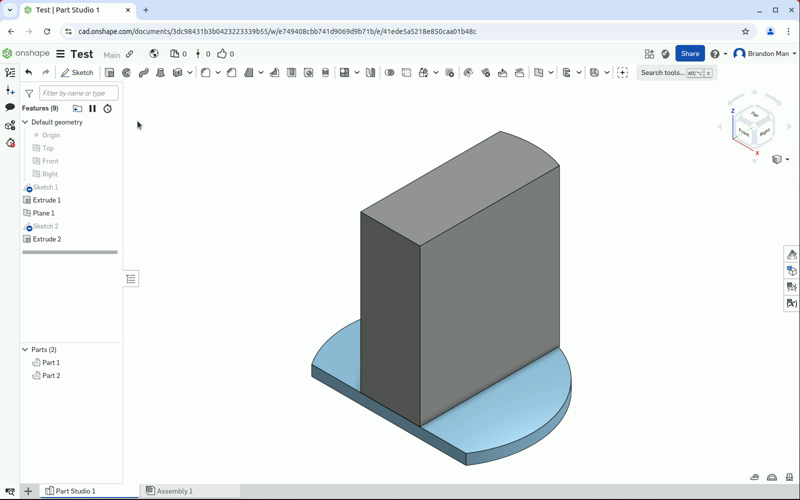
mouse_move(73, 189)
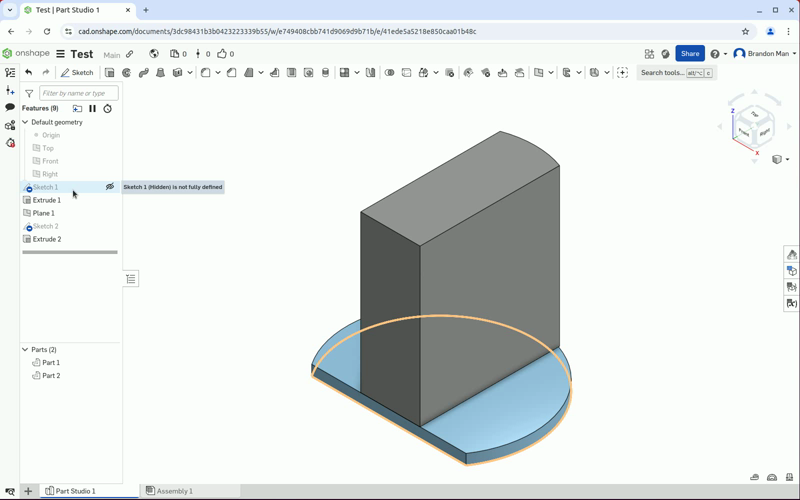
click(73, 189)